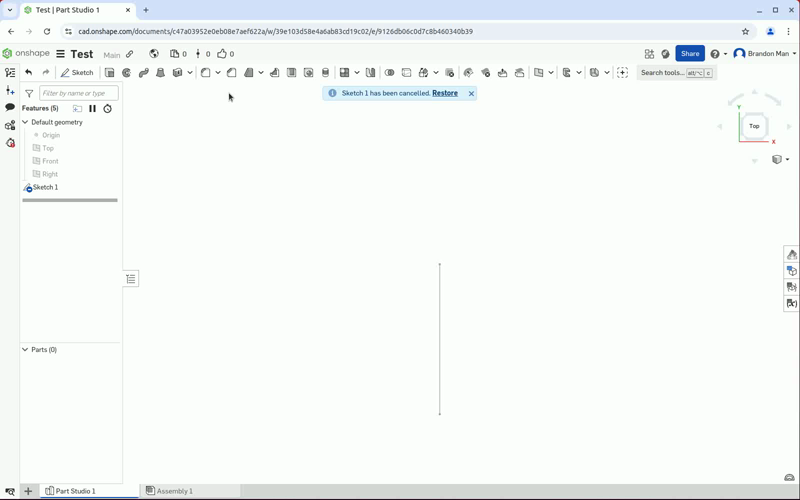
key(shift+h)
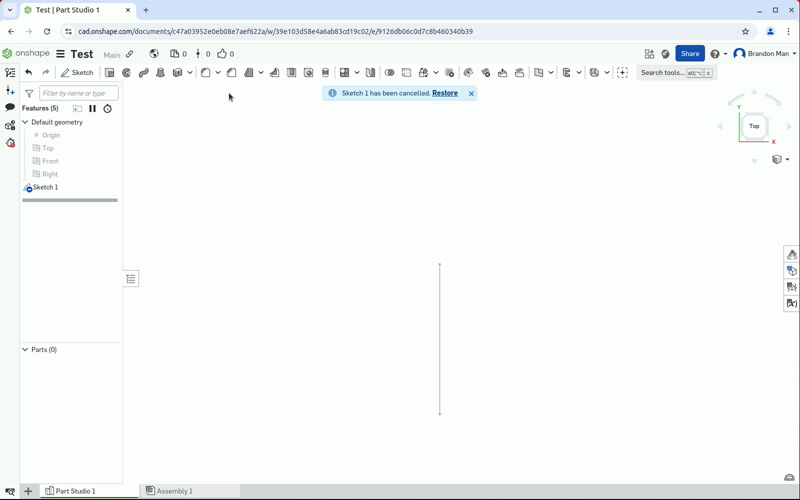
key(shift+s)
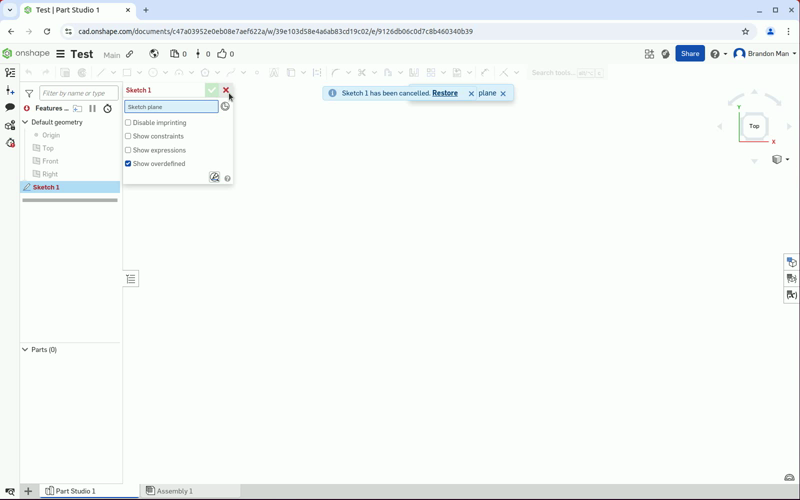
mouse_move(73, 150)
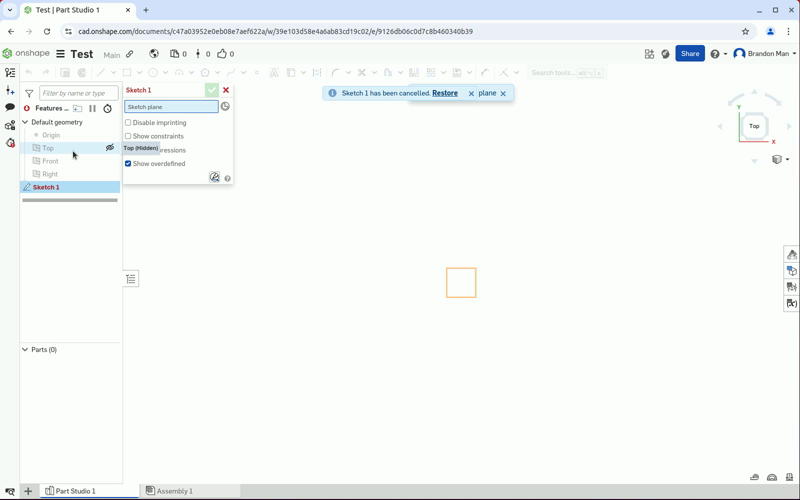
click(73, 150)
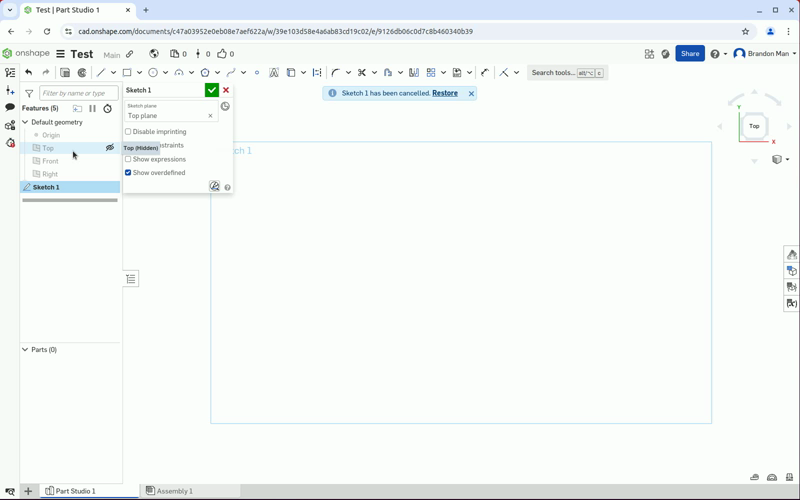
mouse_move(73, 352)
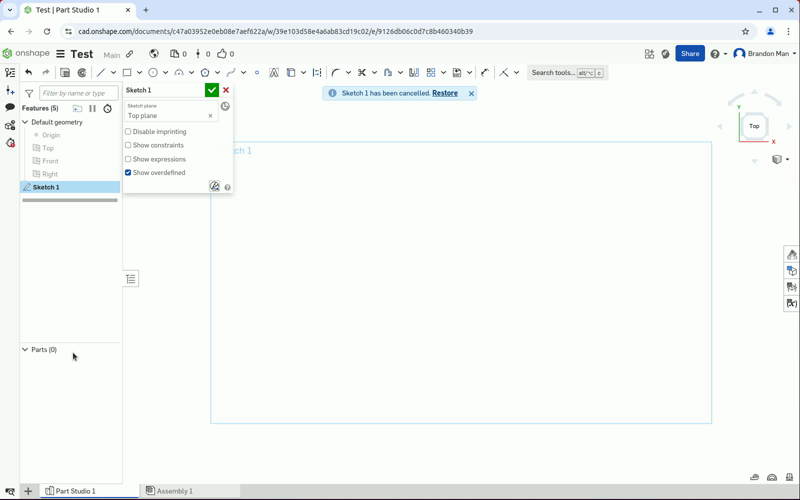
key(y)
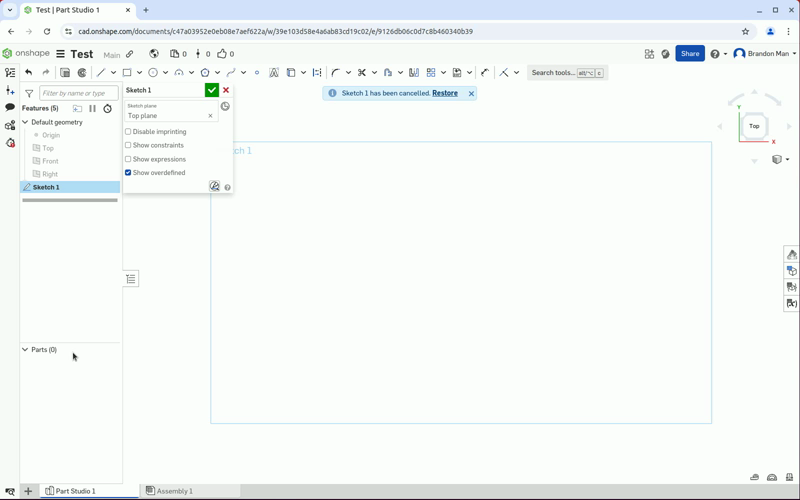
key(l)
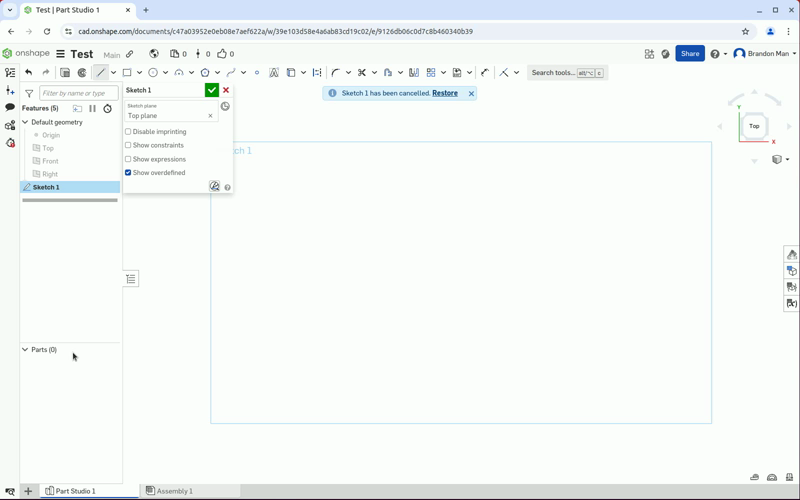
key_down(shift)
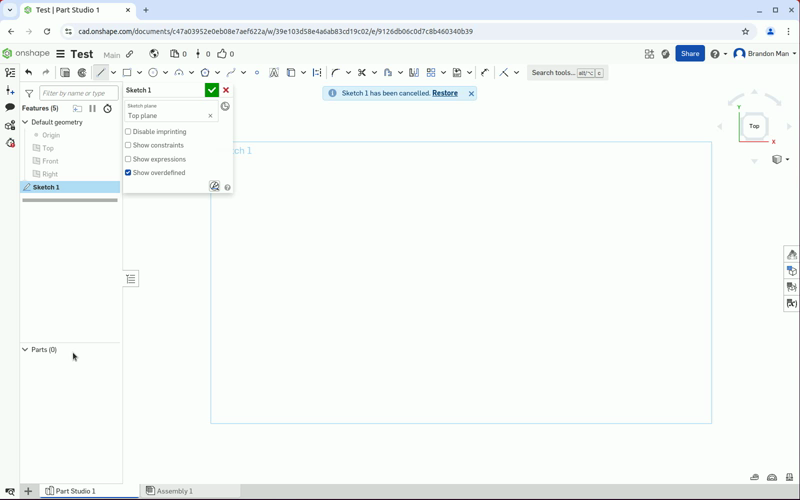
mouse_move(460, 375)
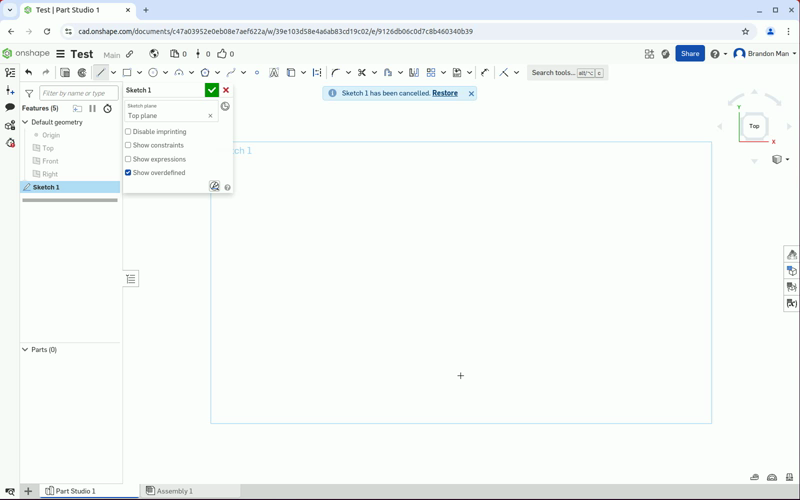
click(460, 375)
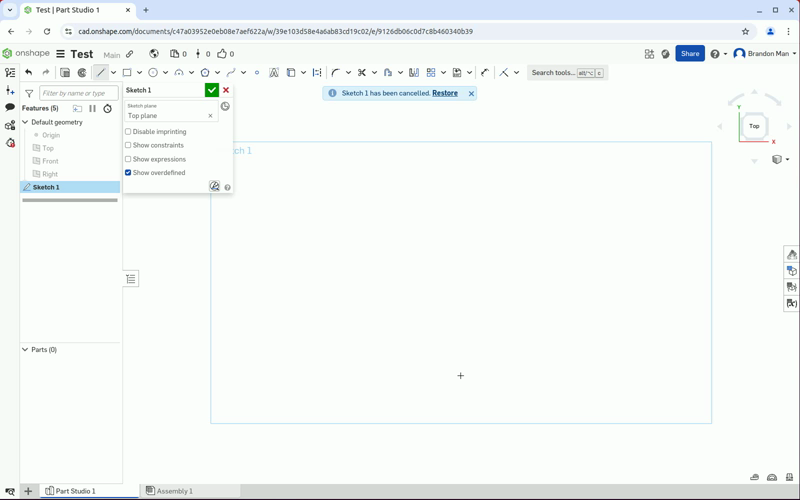
key_up(shift)
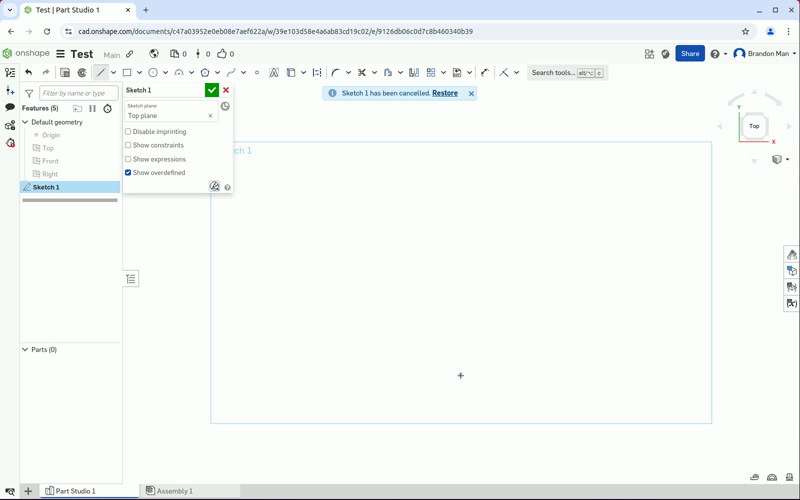
key_down(shift)
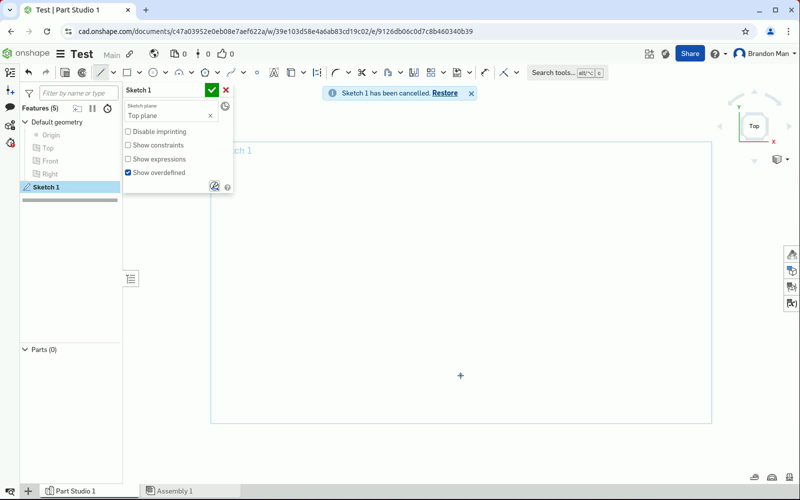
mouse_move(570, 375)
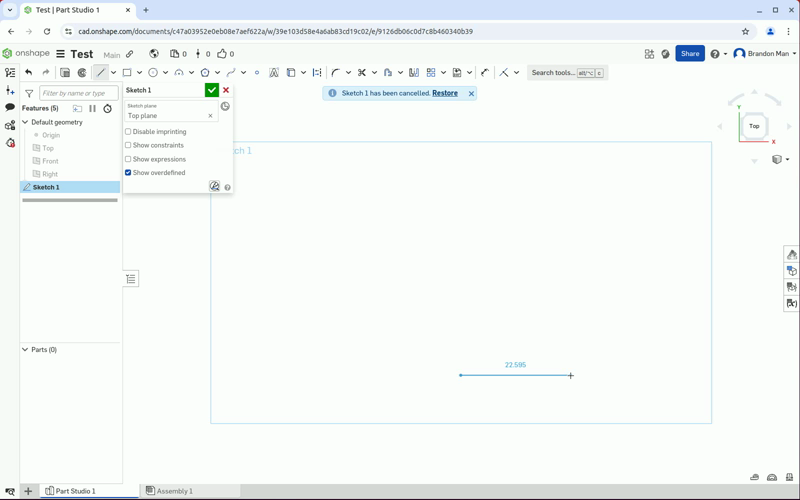
click(570, 375)
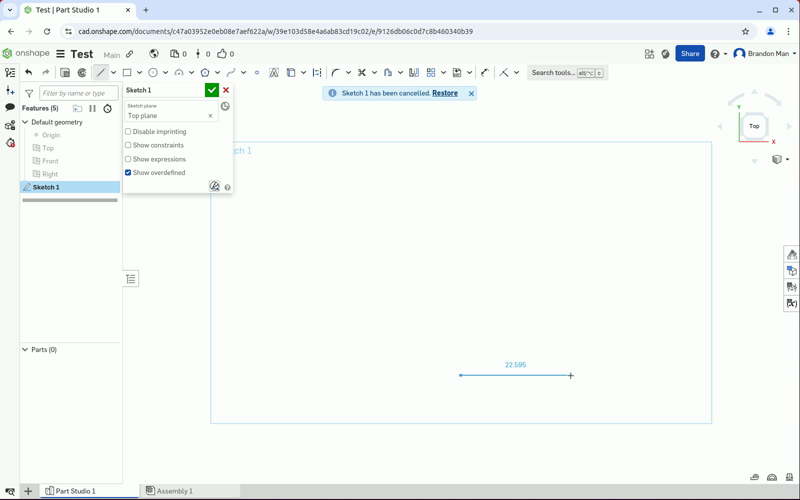
key_up(shift)
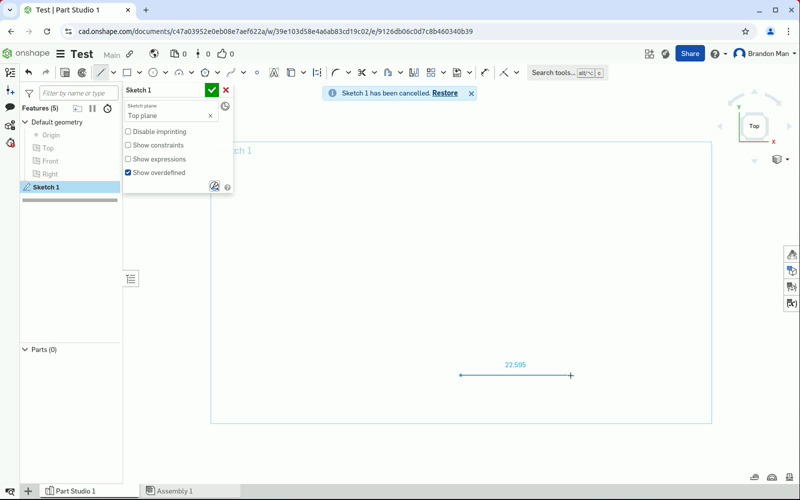
key_down(shift)
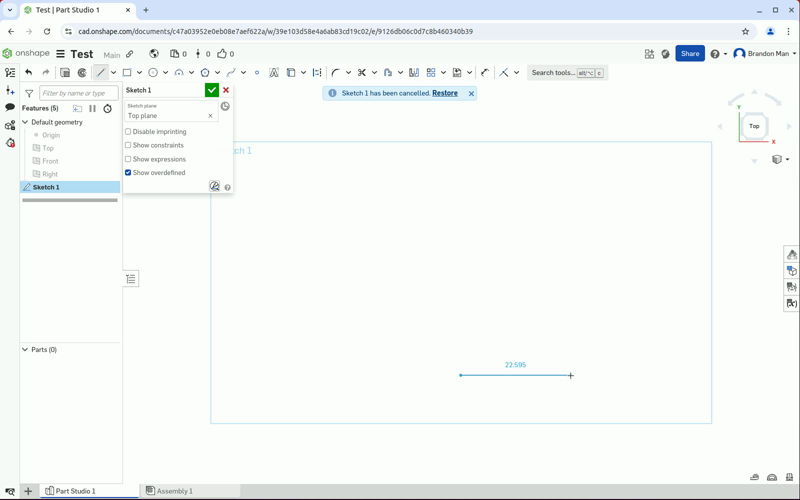
mouse_move(570, 283)
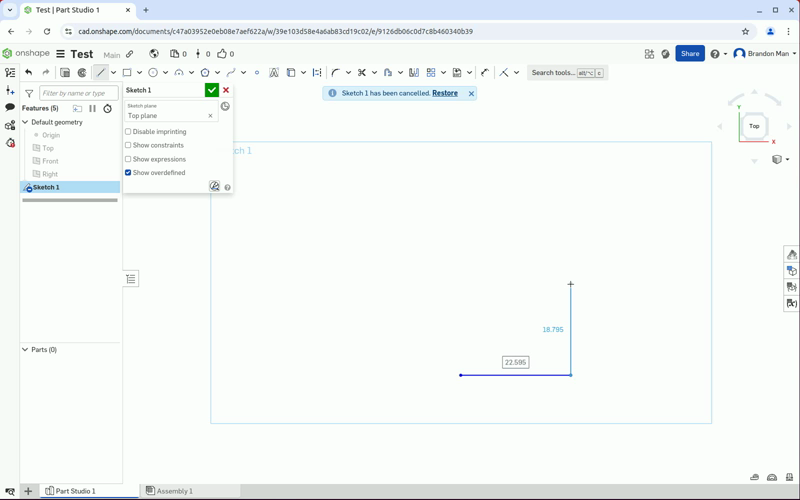
click(570, 283)
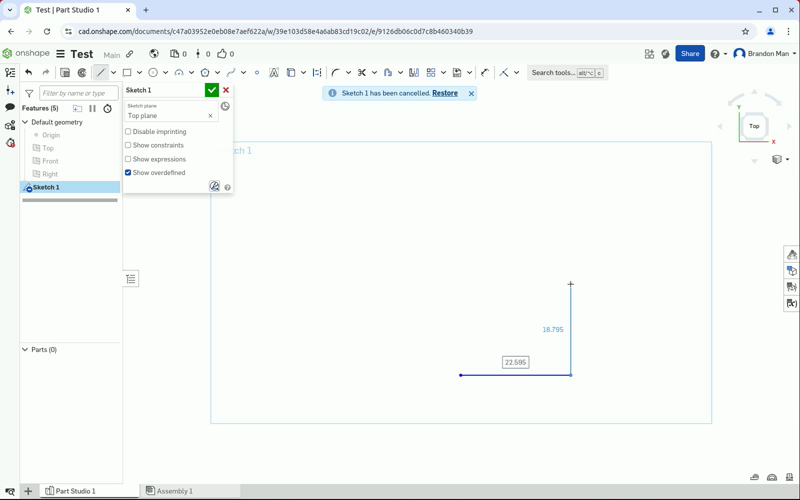
key_up(shift)
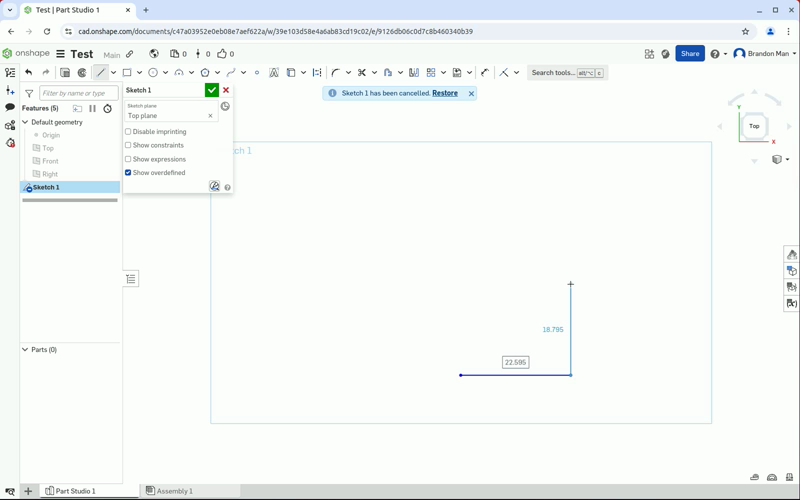
key_down(shift)
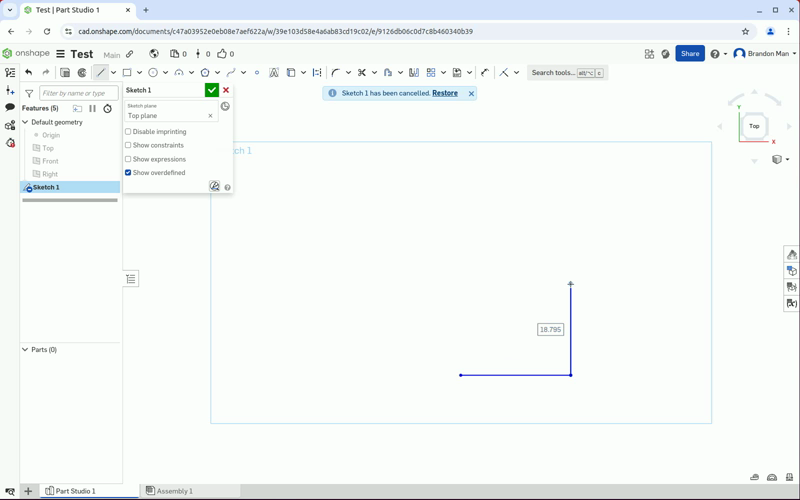
mouse_move(460, 283)
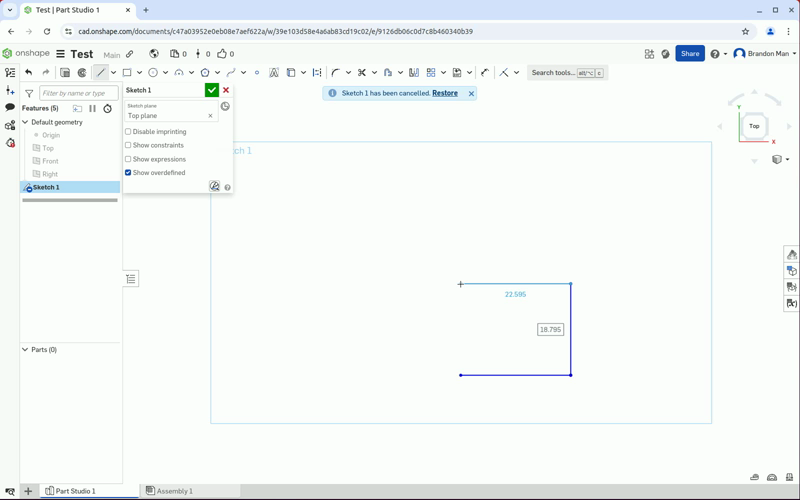
click(460, 283)
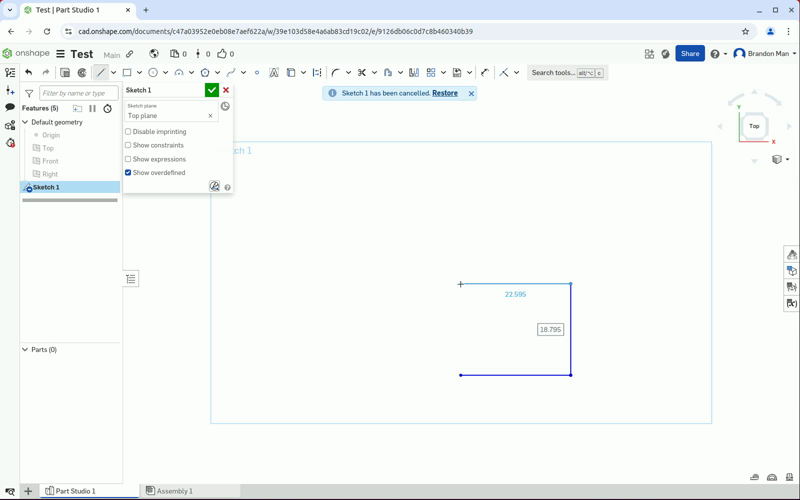
key_up(shift)
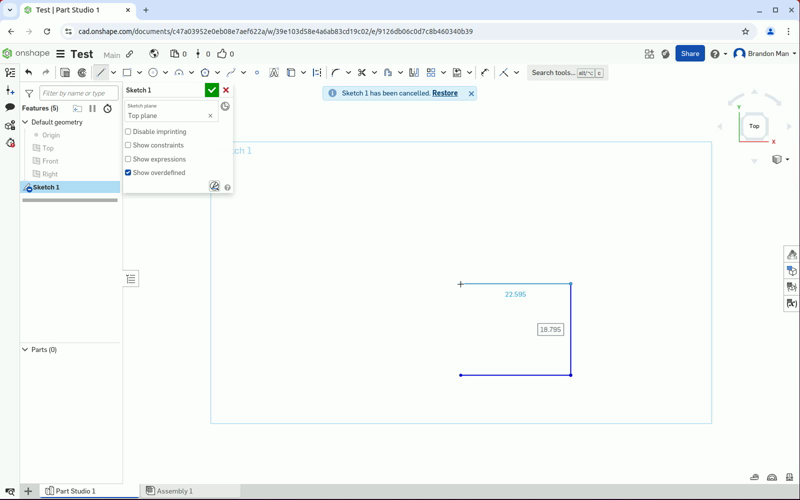
key_down(shift)
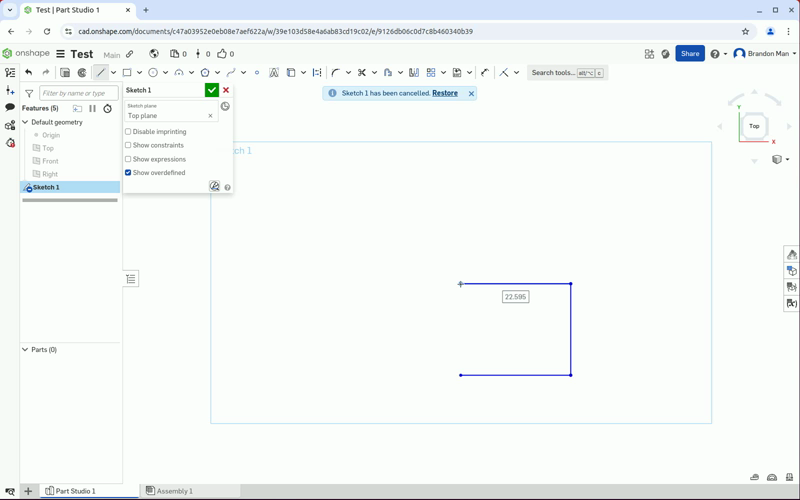
mouse_move(460, 375)
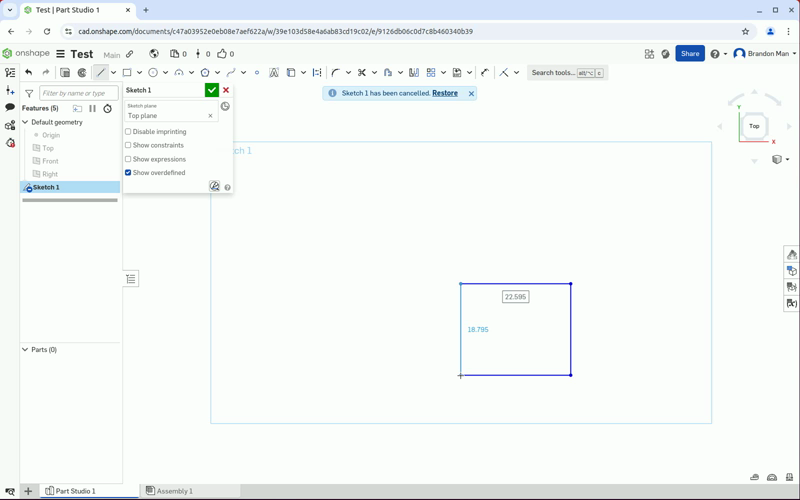
key_up(shift)
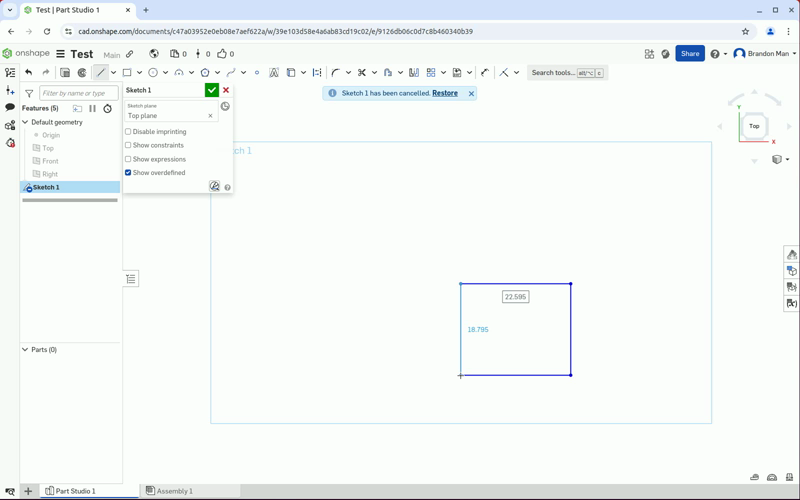
click(460, 375)
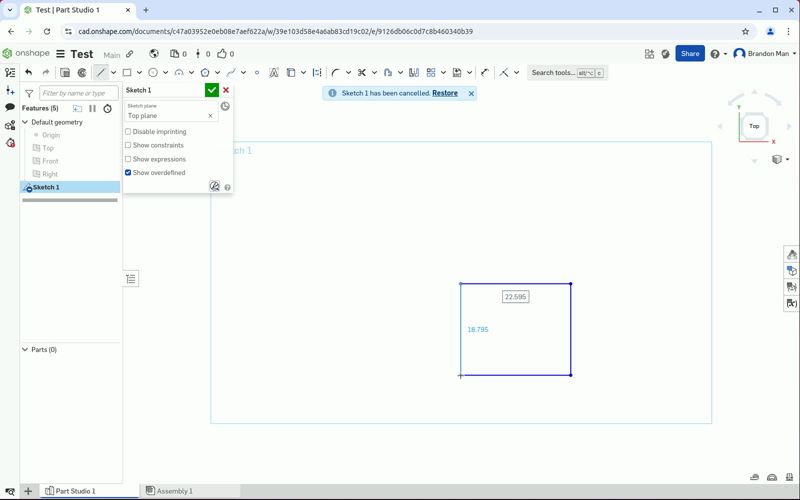
key(esc)
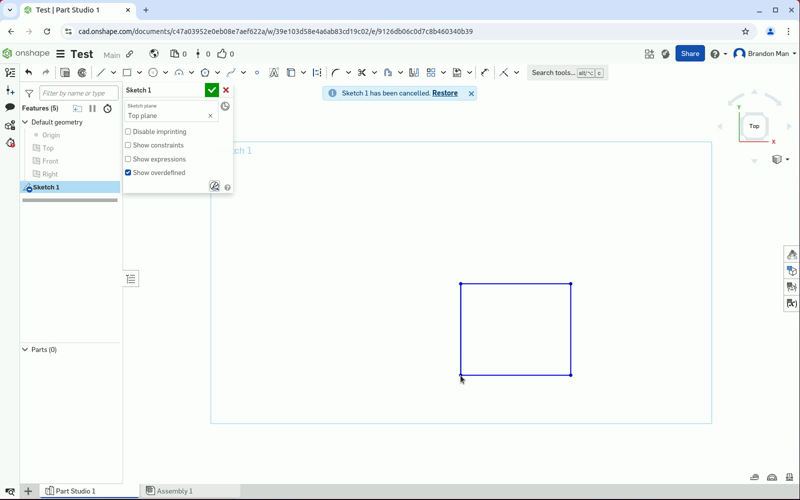
mouse_move(512, 341)
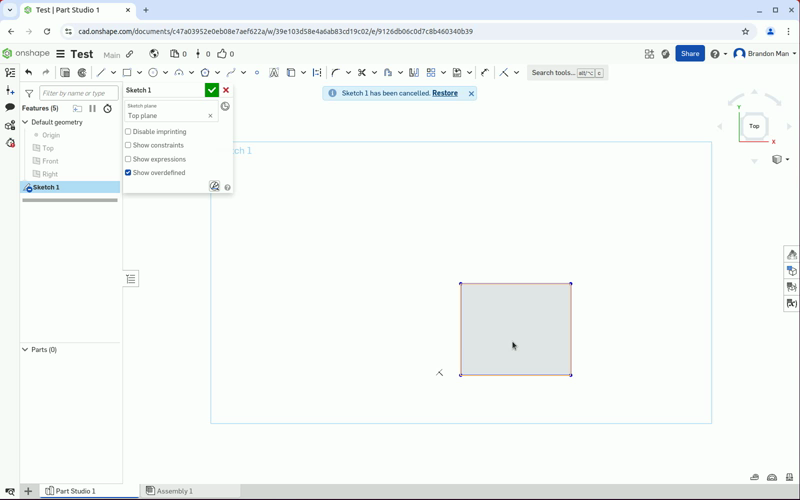
click(512, 341)
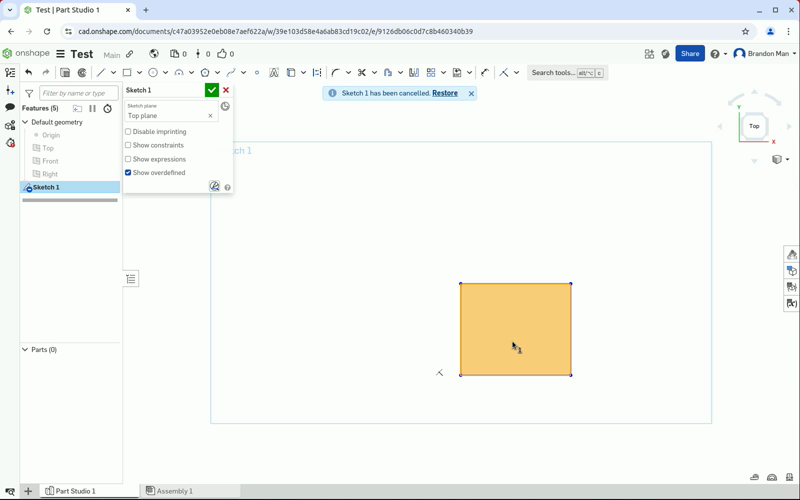
mouse_move(73, 352)
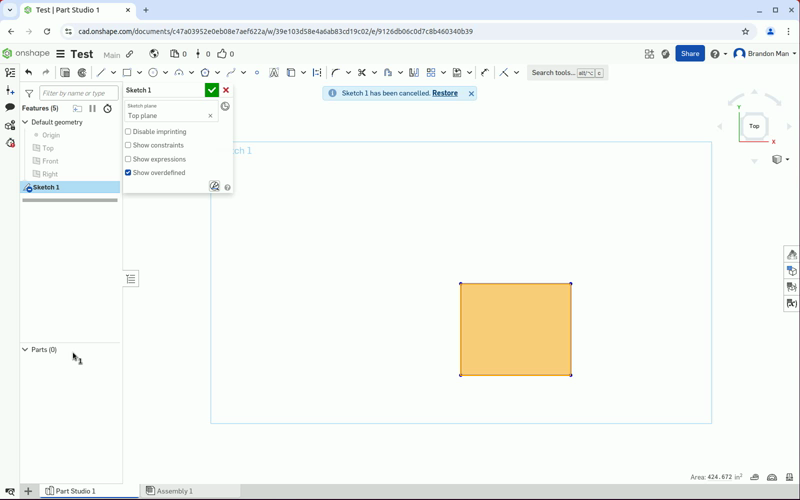
key(shift+y)
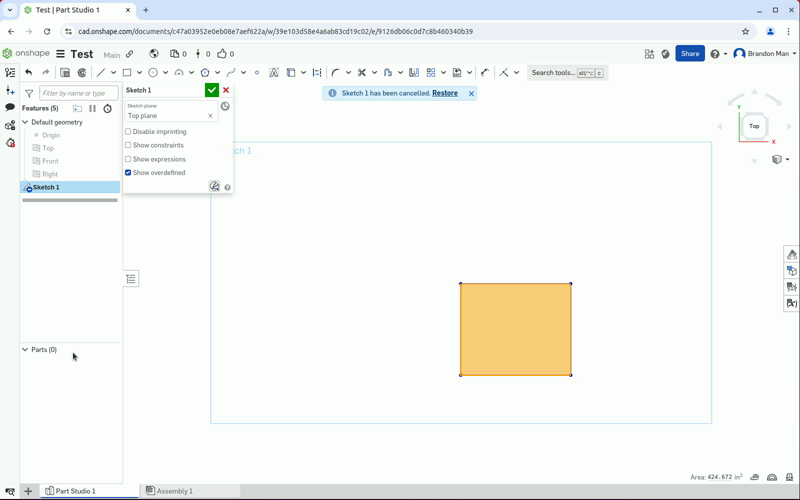
key(shift+e)
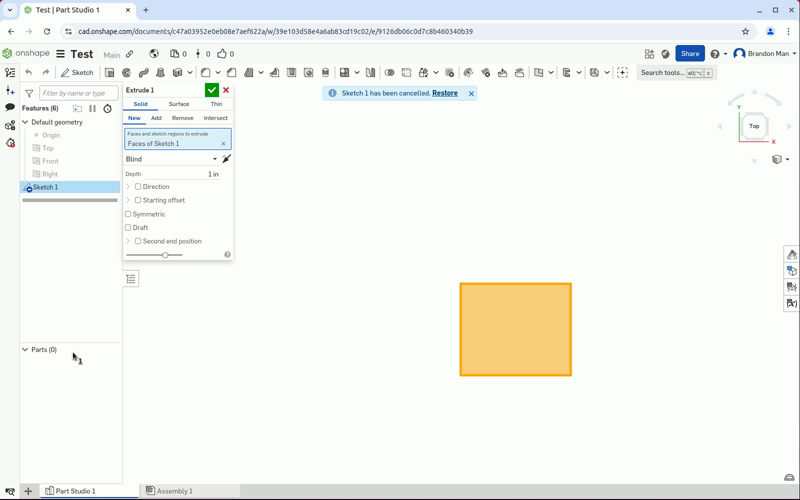
mouse_move(143, 106)
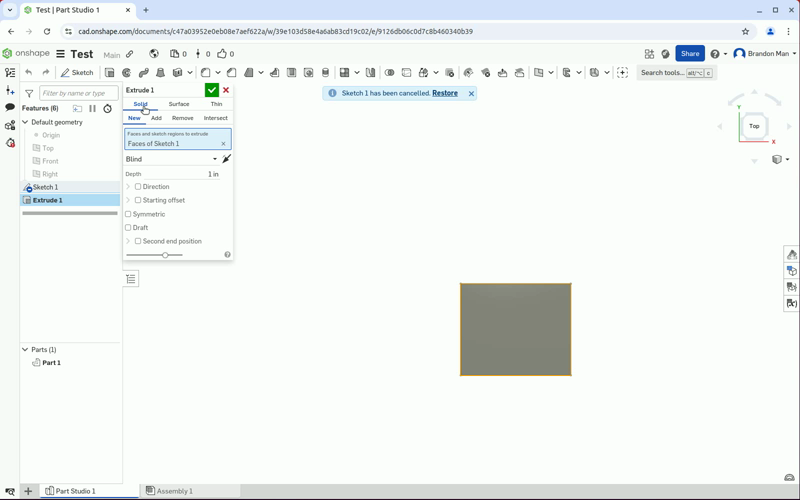
click(143, 106)
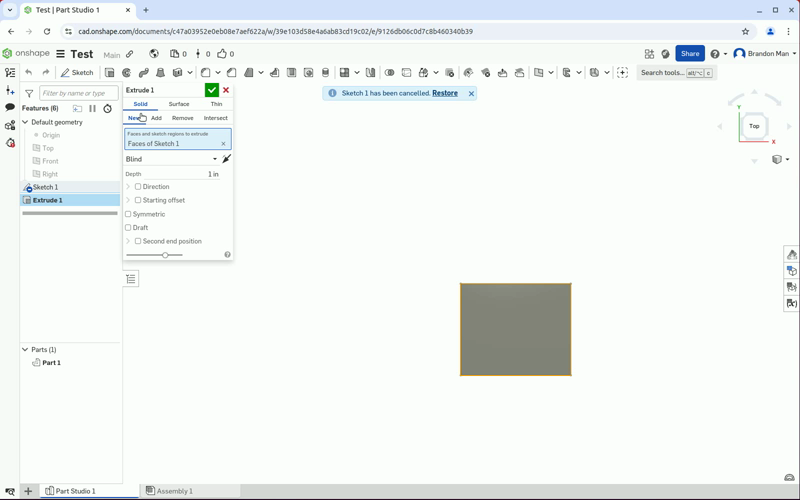
mouse_move(137, 120)
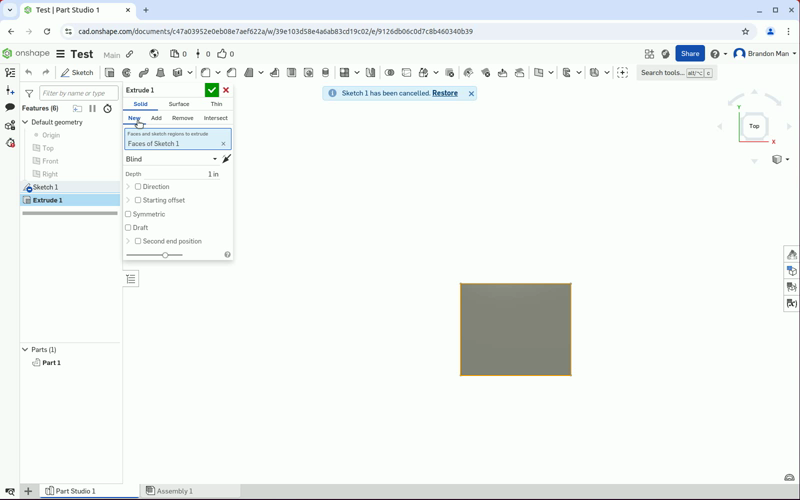
click(137, 120)
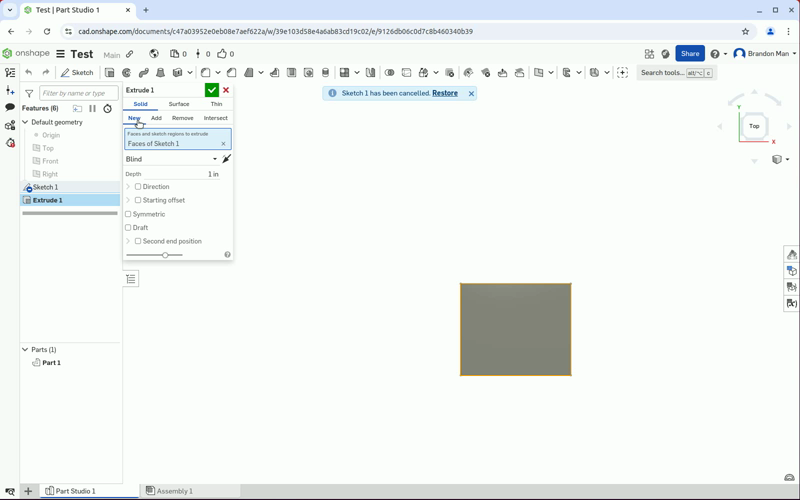
key(tab, 4)
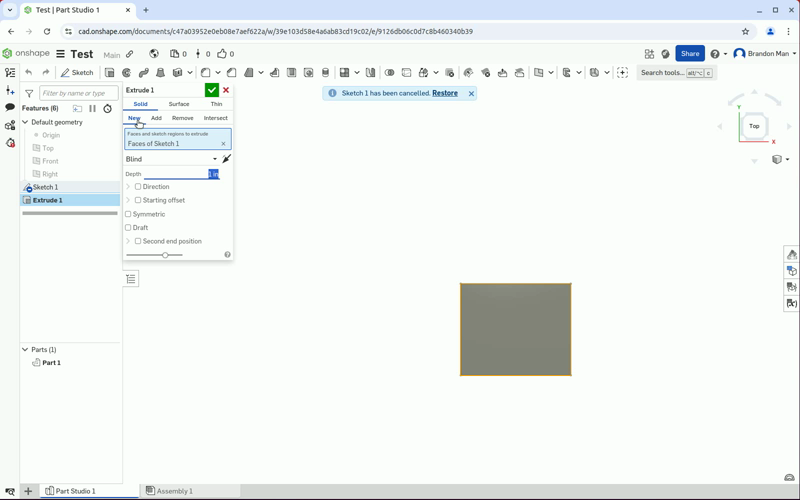
text(7.462)
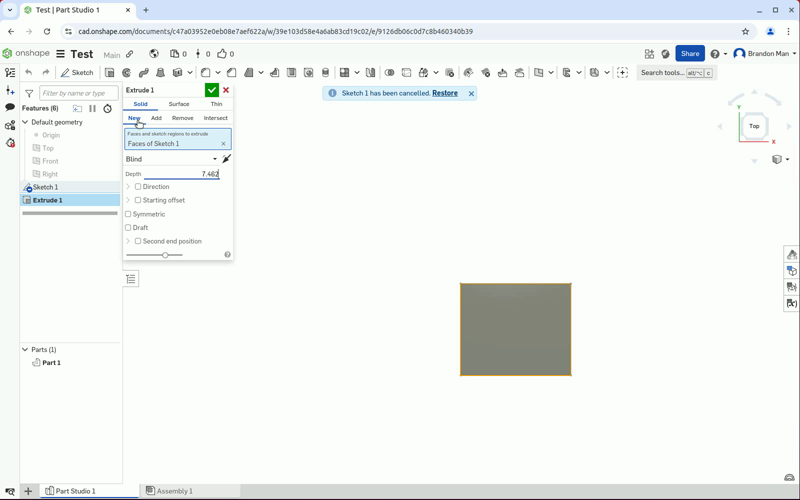
key(enter)
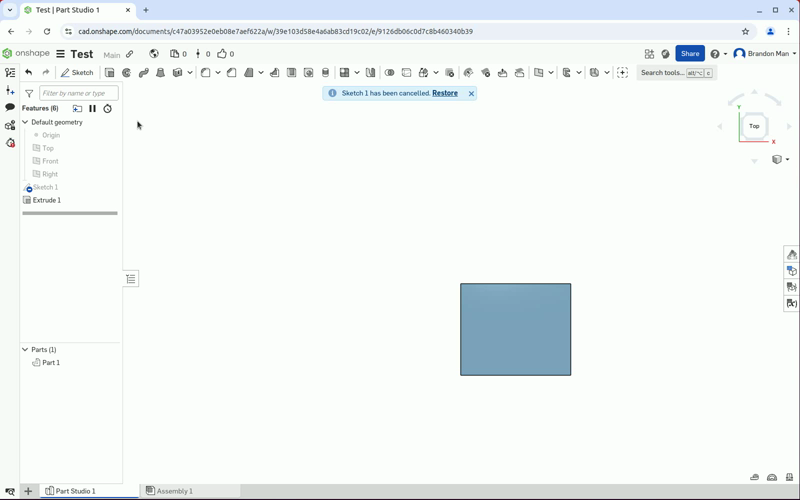
key(shift+h)
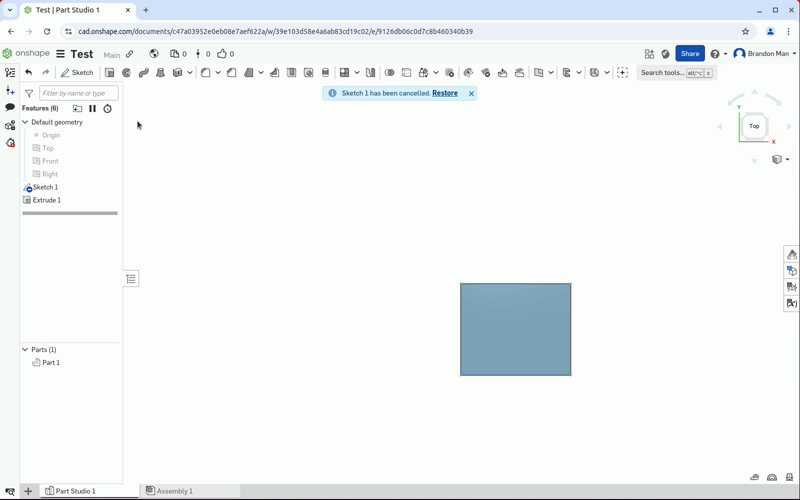
key(shift+h)
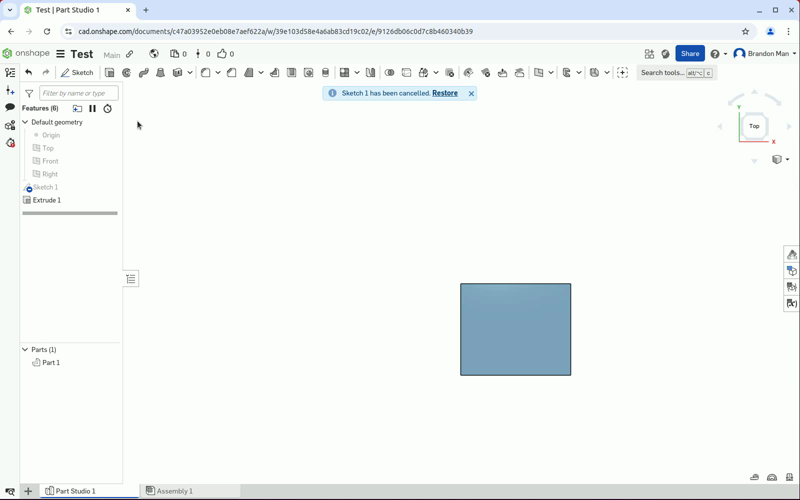
mouse_move(73, 189)
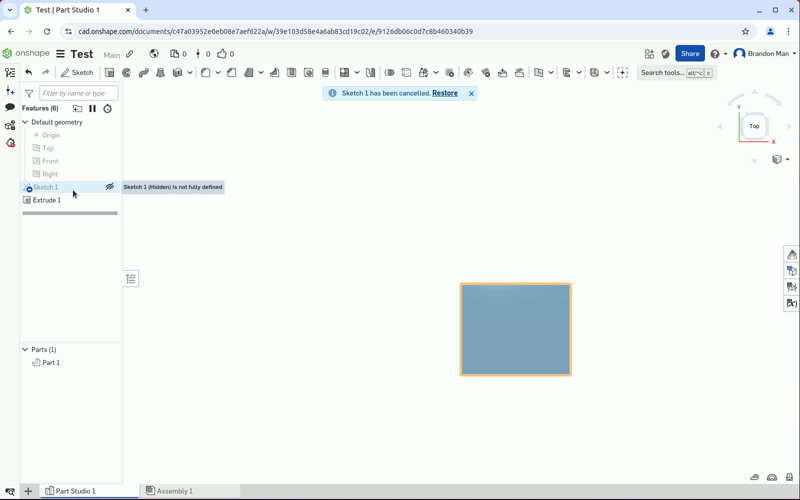
click(73, 189)
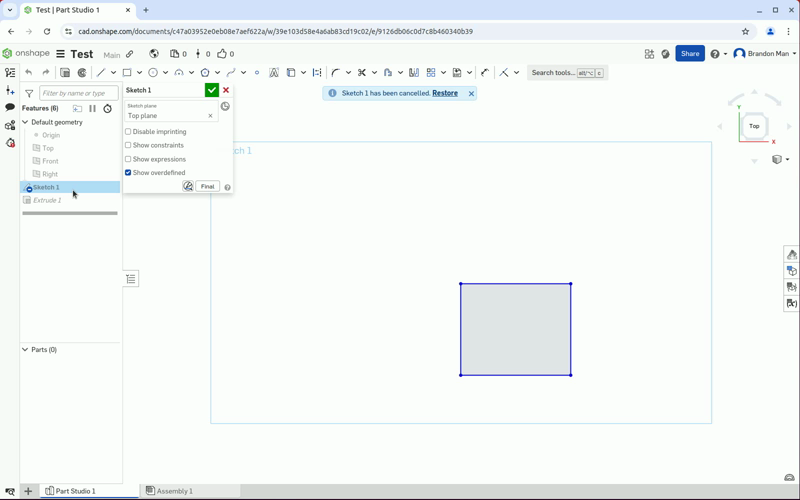
mouse_move(229, 92)
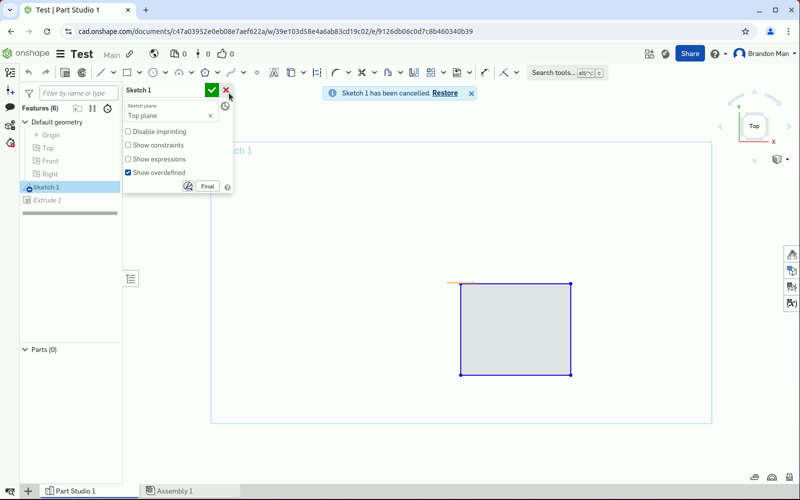
click(229, 92)
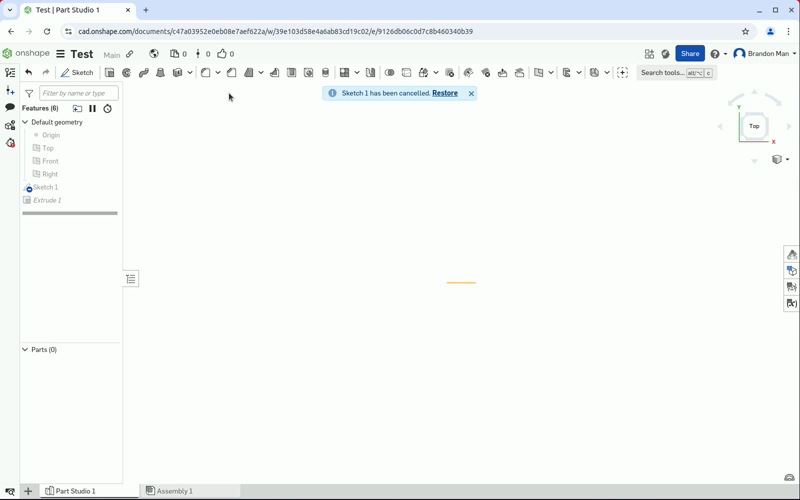
mouse_move(73, 352)
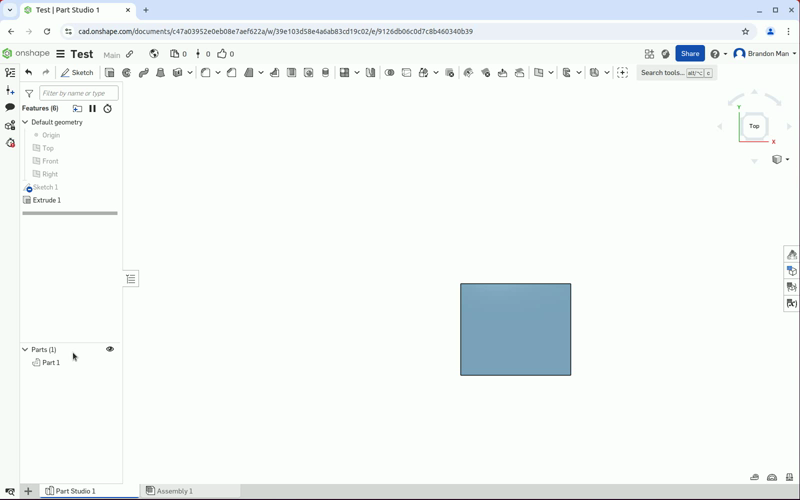
key(y)
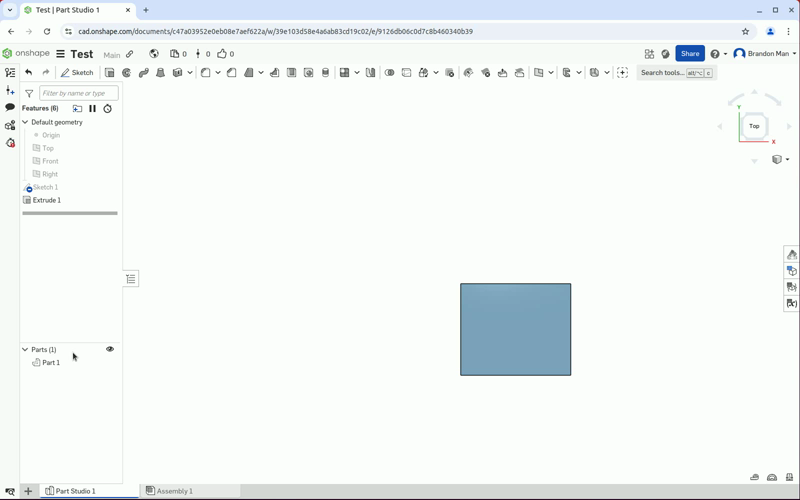
key(shift+p)
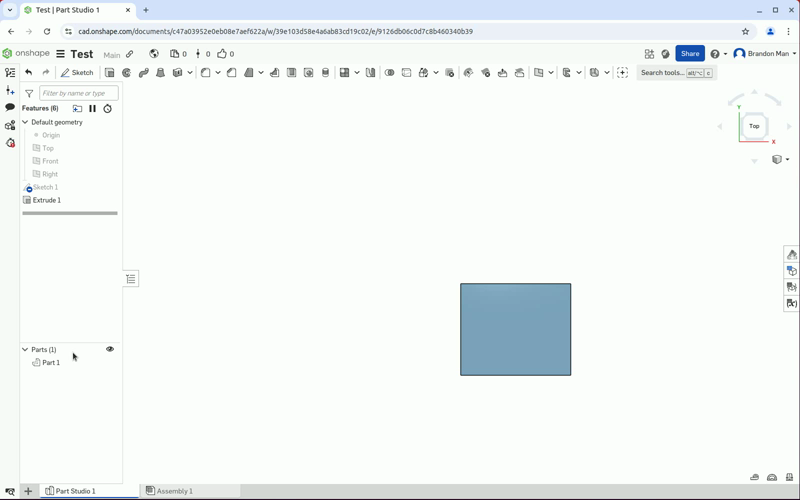
key(space)
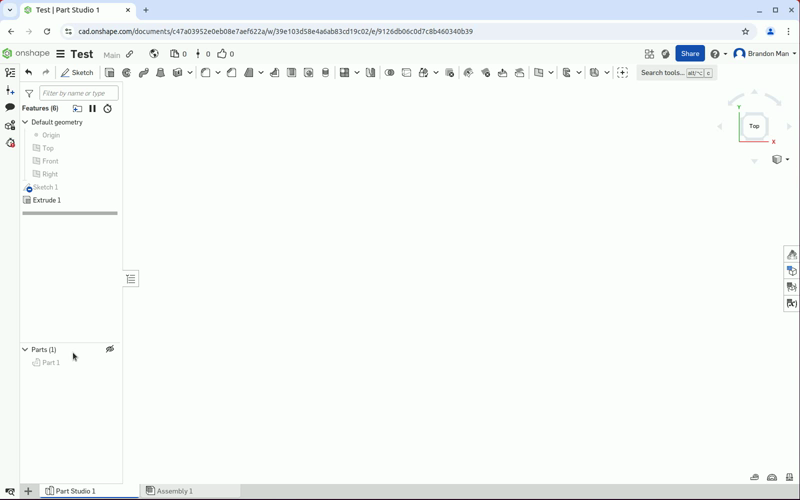
key_down(shift)
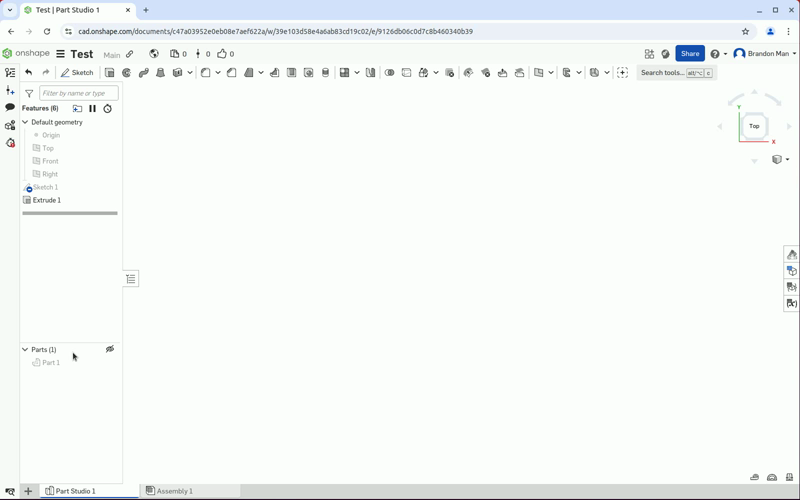
key(up)
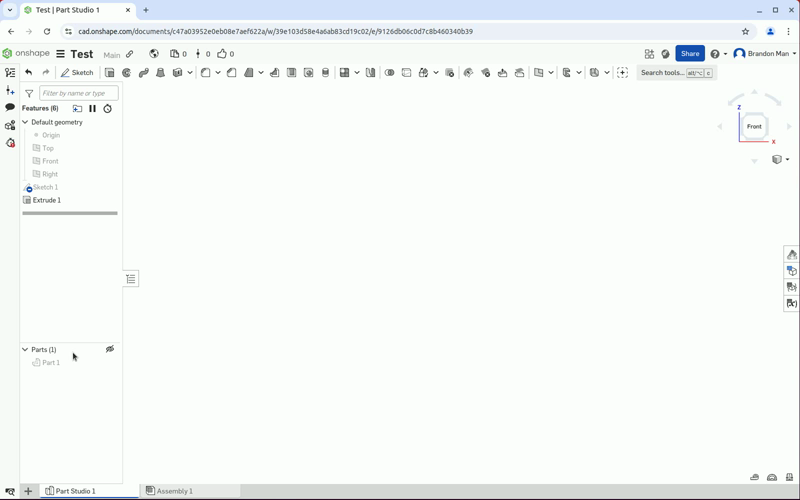
key_up(shift)
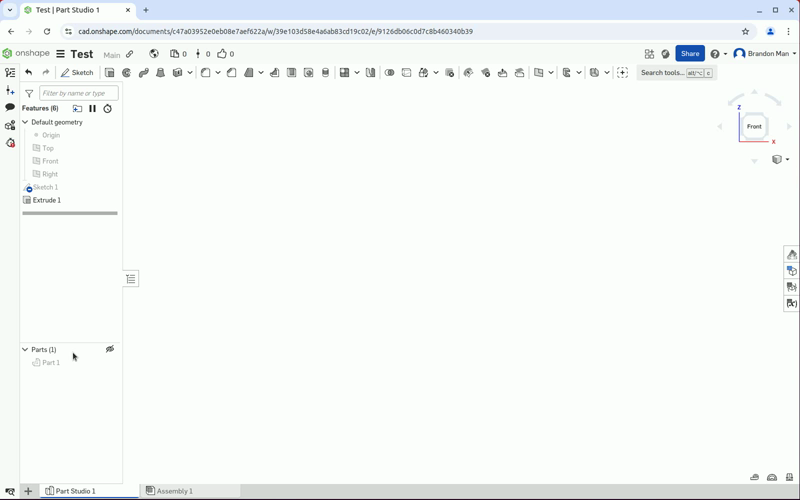
key(space)
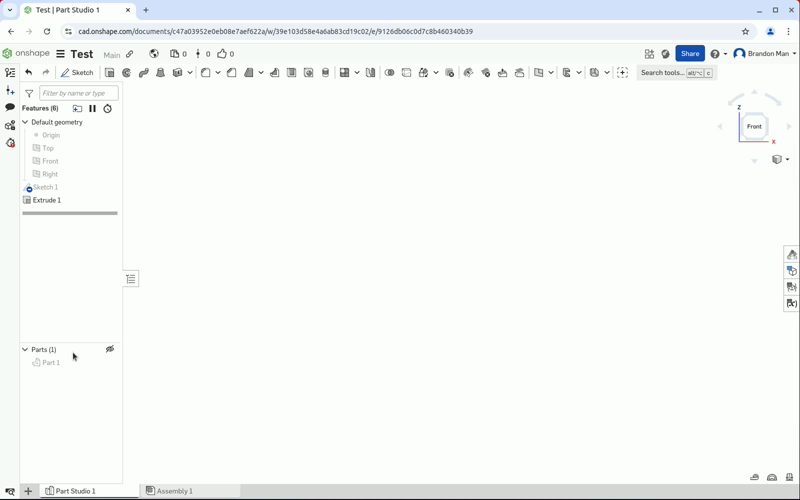
key_down(shift)
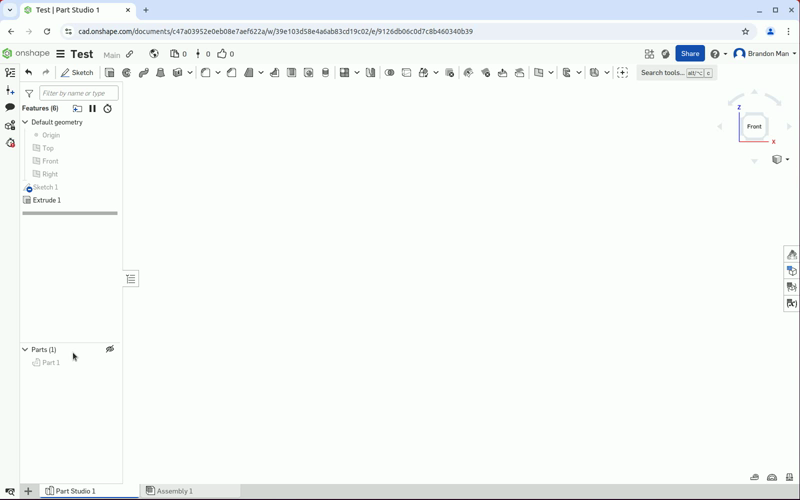
key(left)
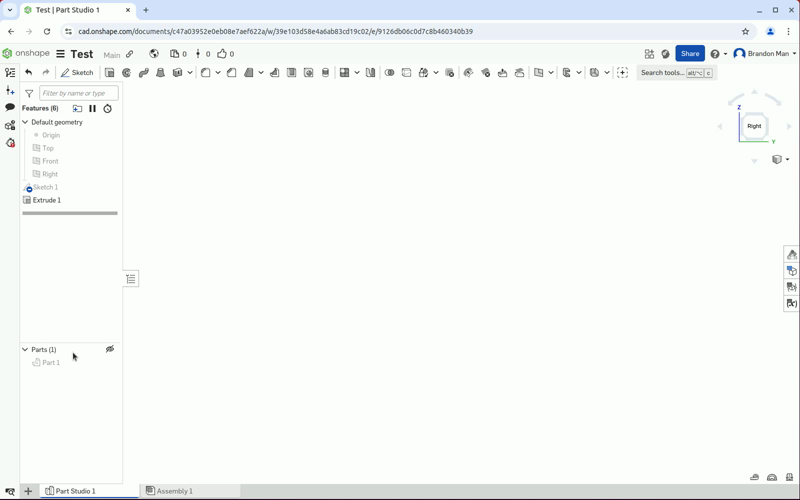
key_up(shift)
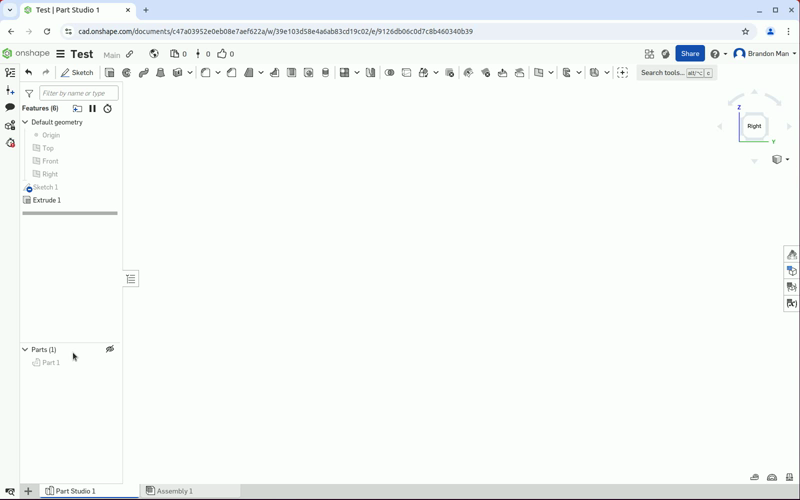
mouse_move(73, 352)
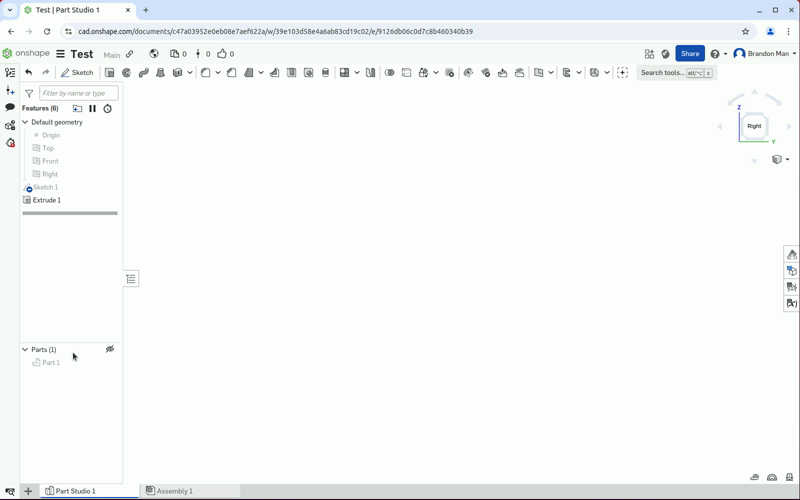
key(shift+y)
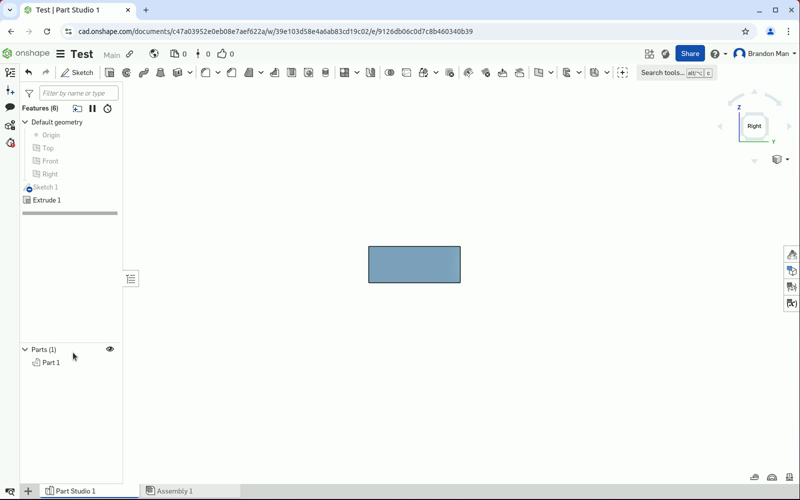
mouse_move(541, 75)
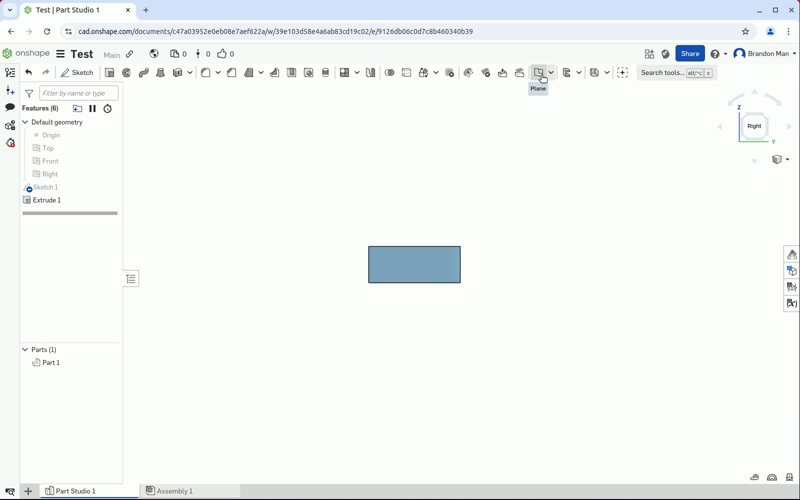
click(541, 75)
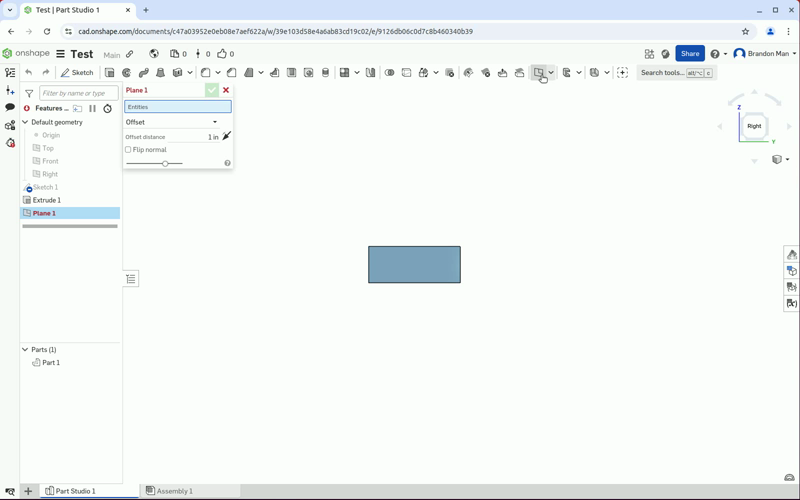
mouse_move(73, 176)
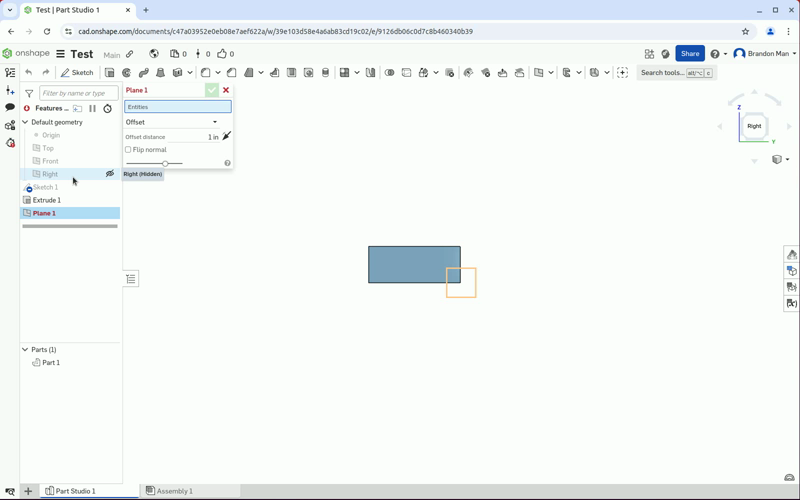
click(73, 176)
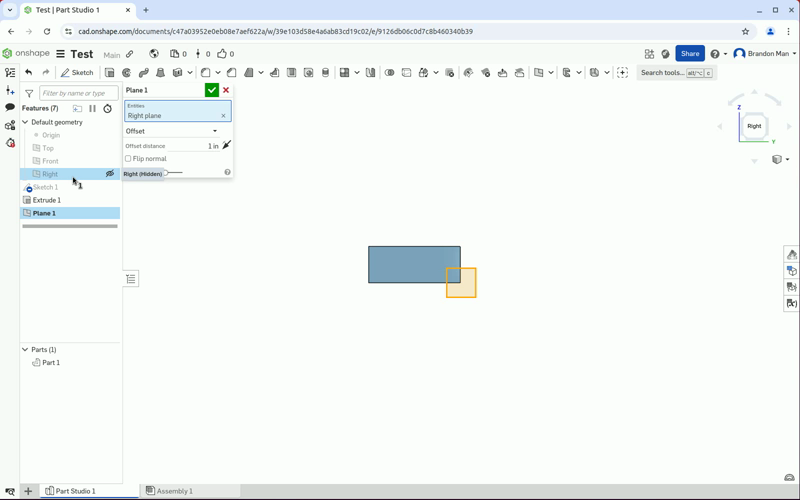
key(tab, 2)
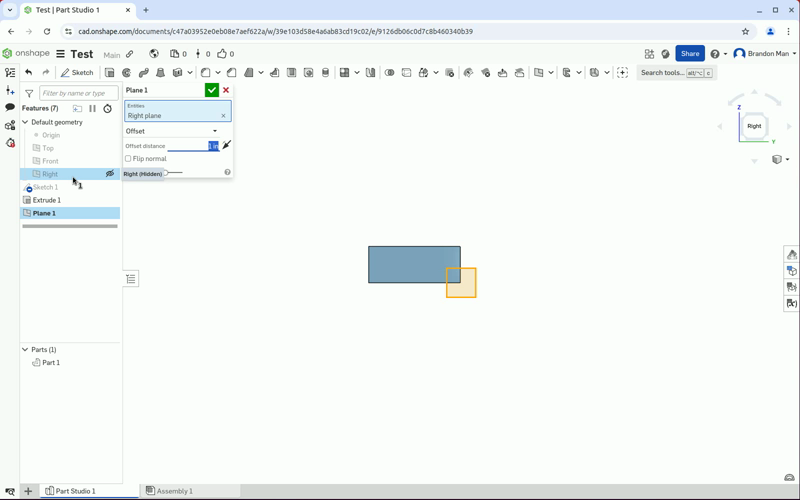
text(22.615)
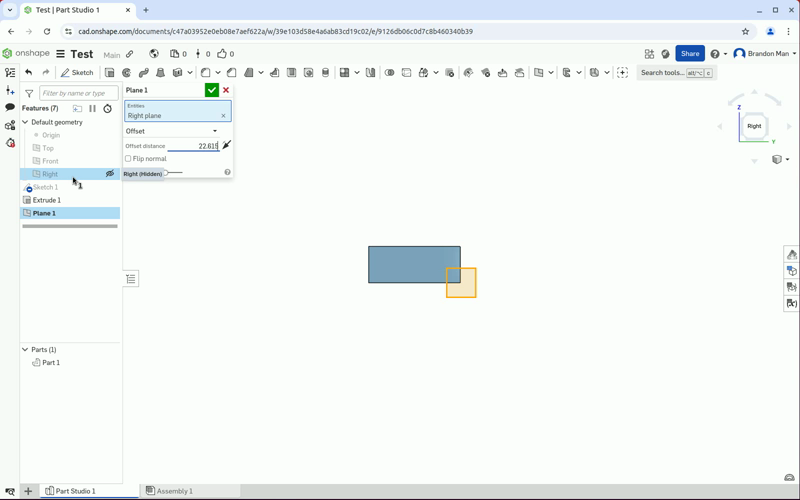
key(enter, 2)
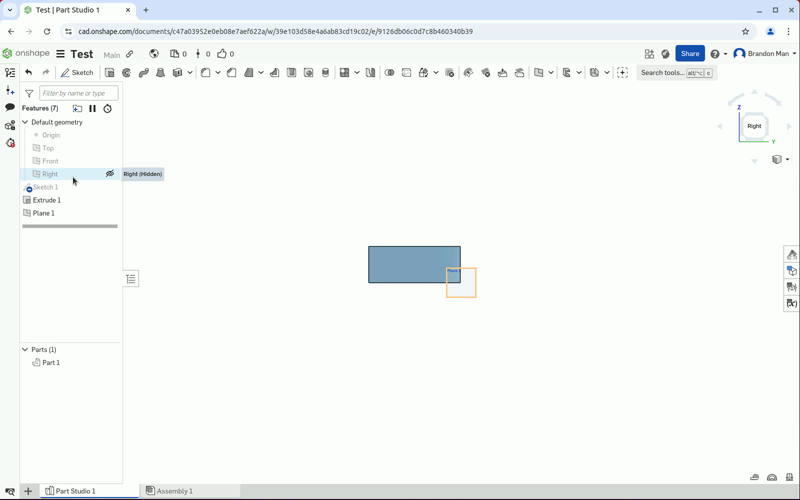
key(shift+s)
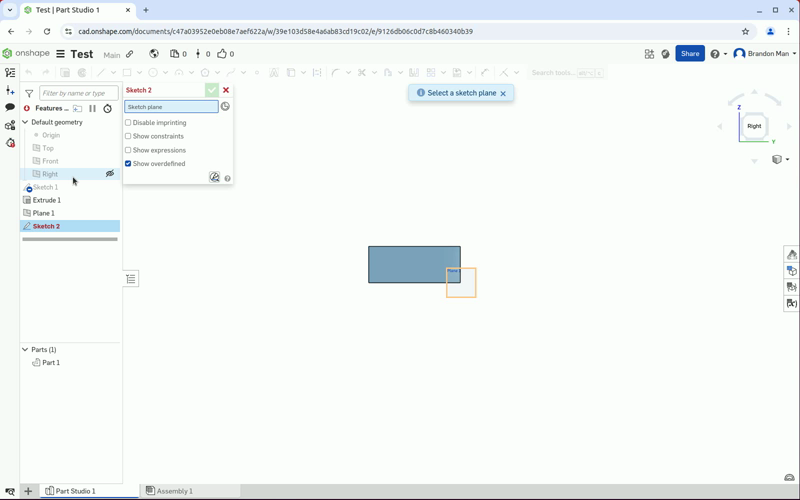
mouse_move(73, 215)
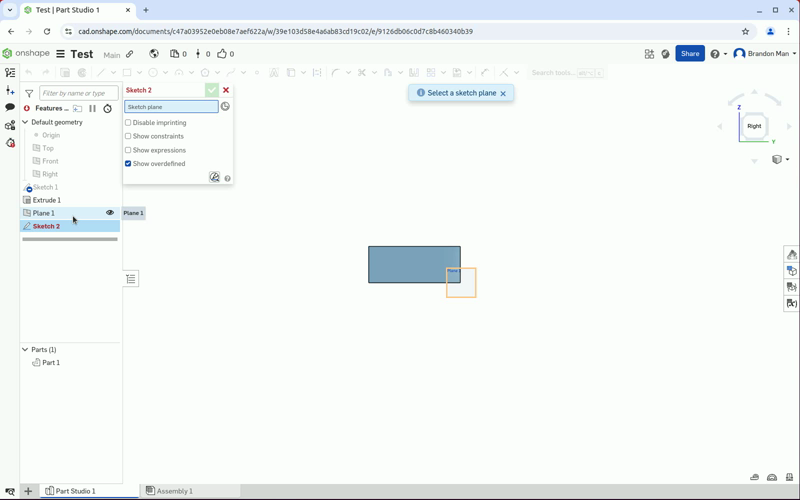
click(73, 215)
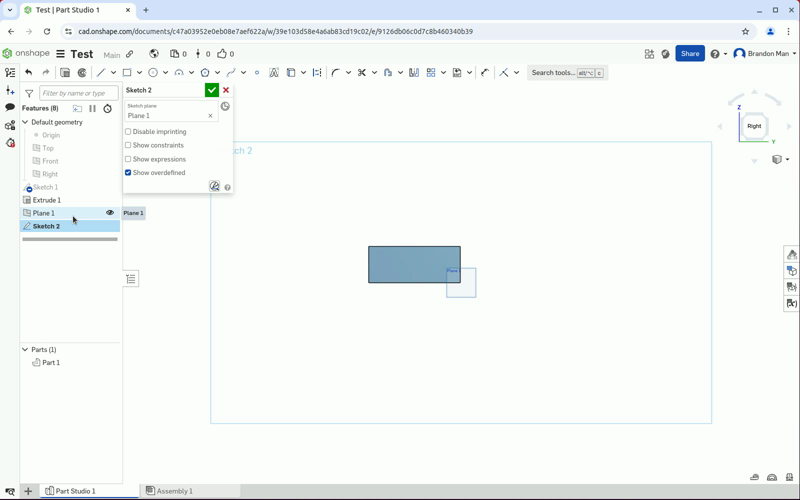
mouse_move(73, 352)
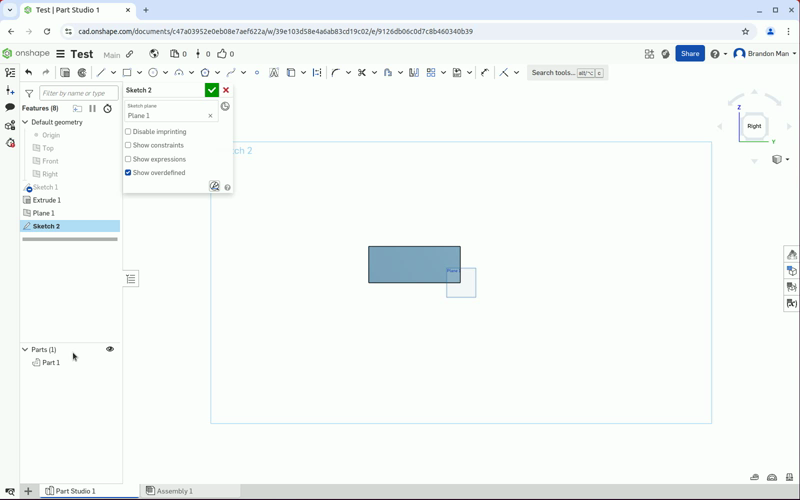
key(y)
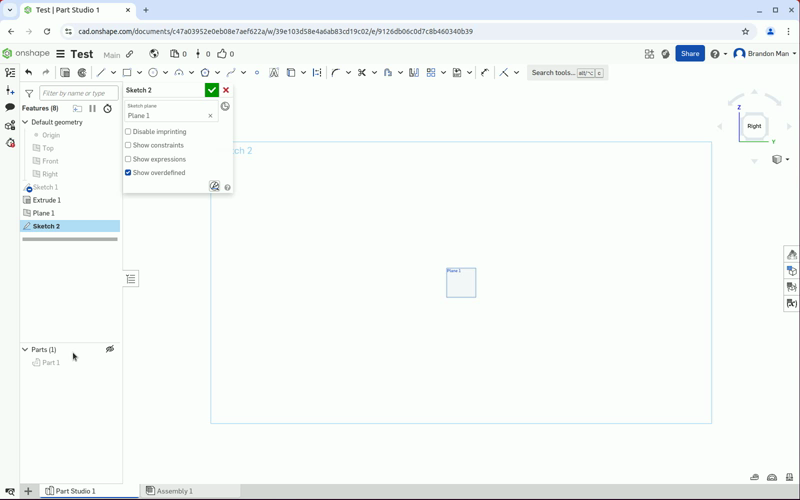
key(c)
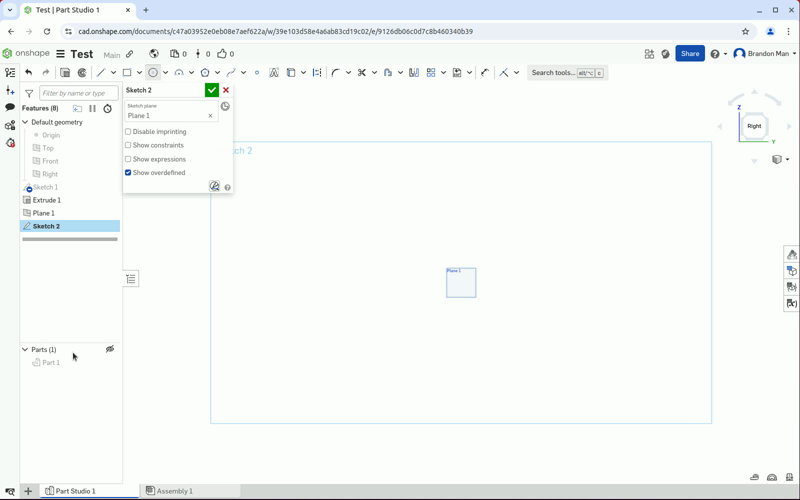
key_down(shift)
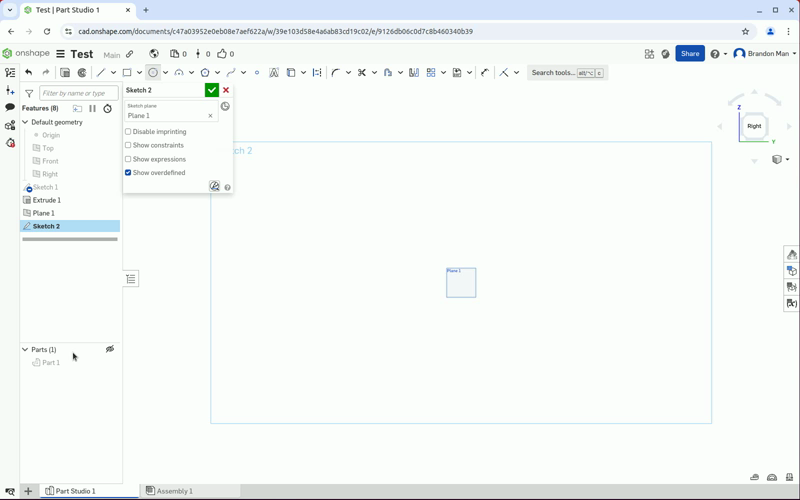
mouse_move(452, 264)
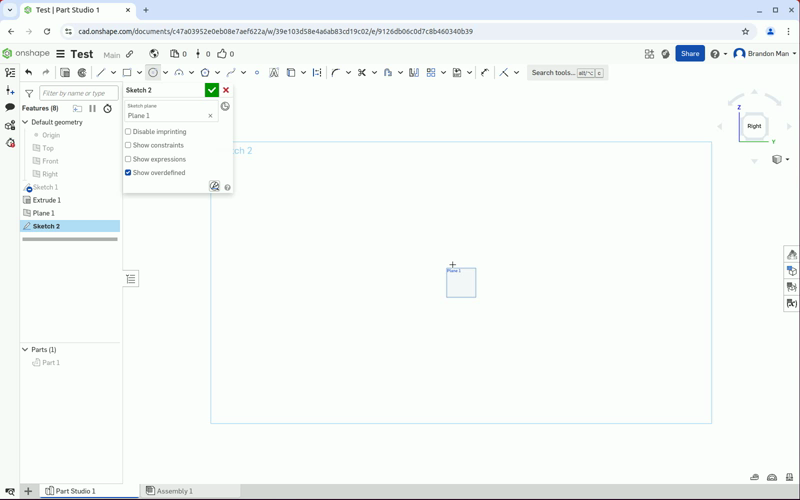
click(452, 264)
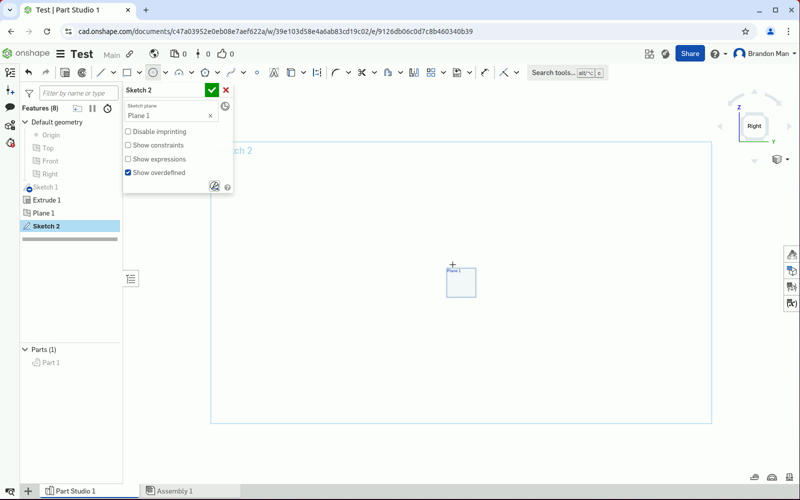
key_up(shift)
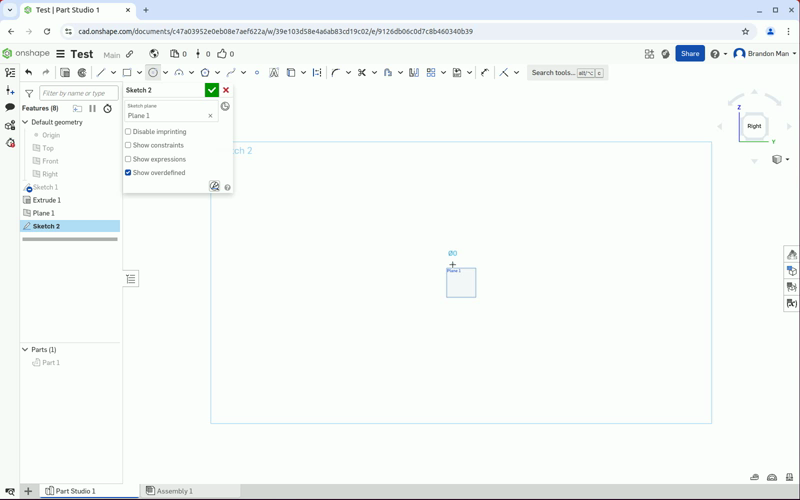
mouse_move(455, 264)
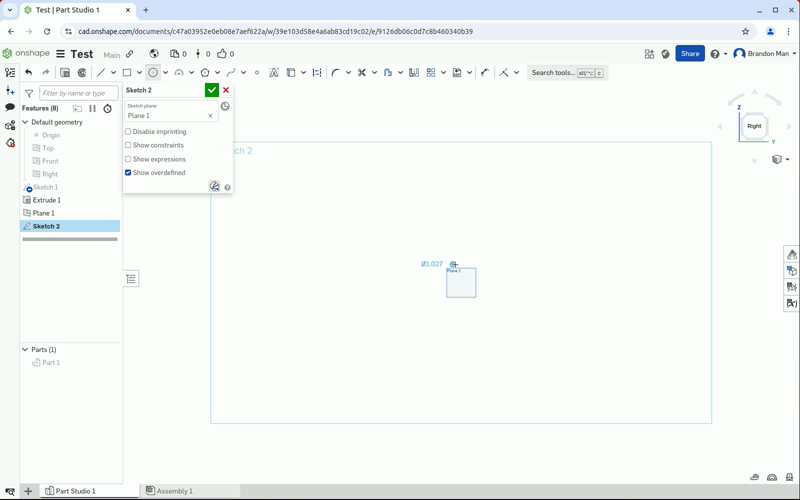
scroll(6)
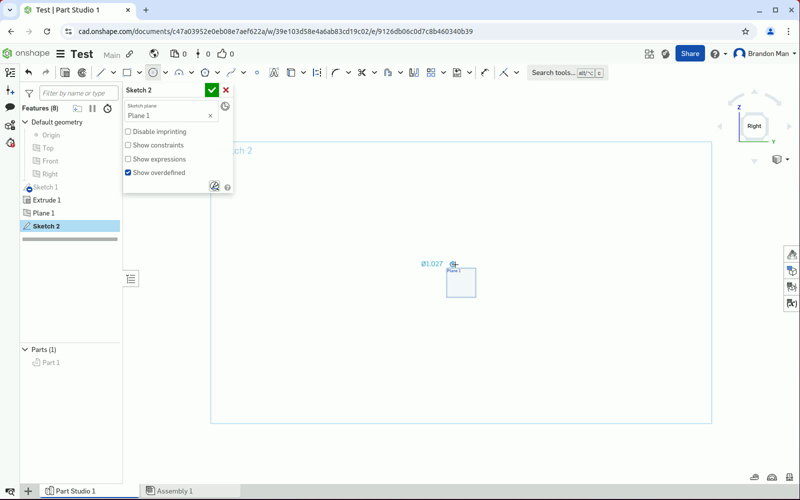
scroll(6)
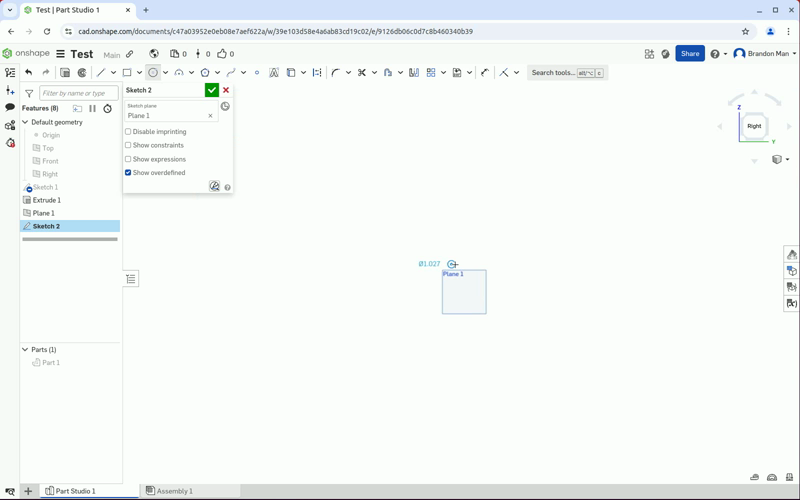
scroll(6)
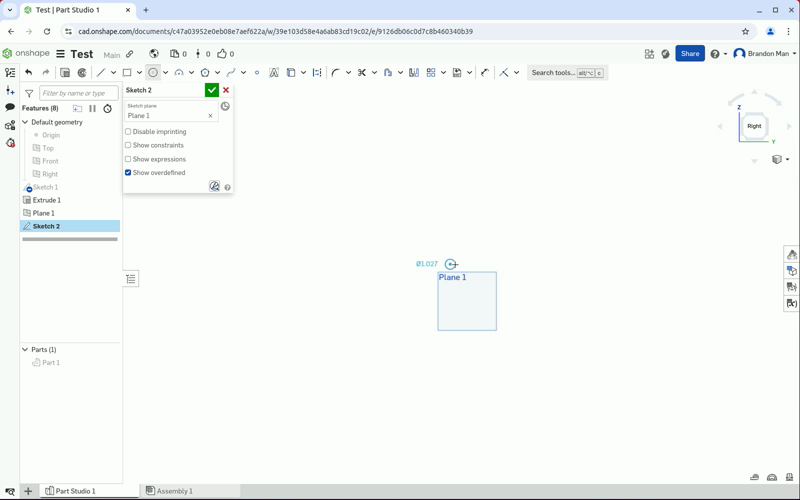
scroll(6)
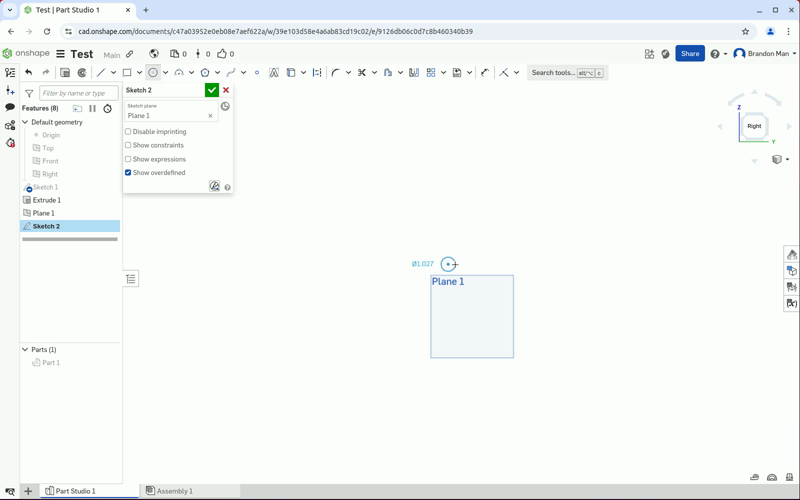
scroll(6)
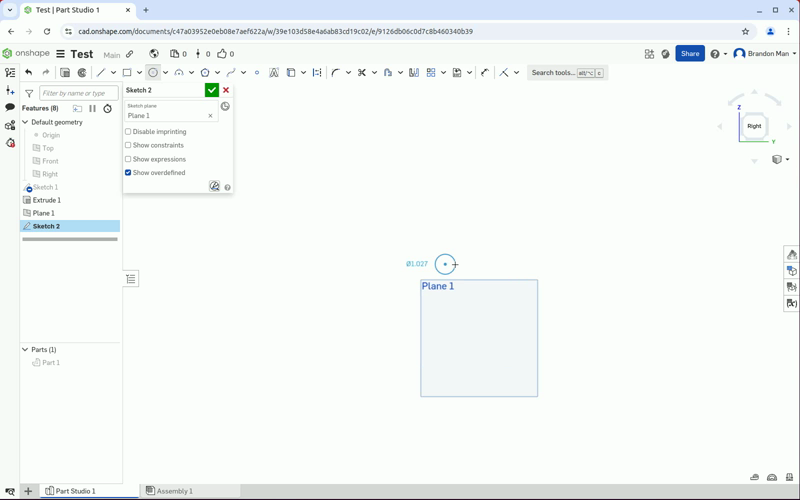
scroll(6)
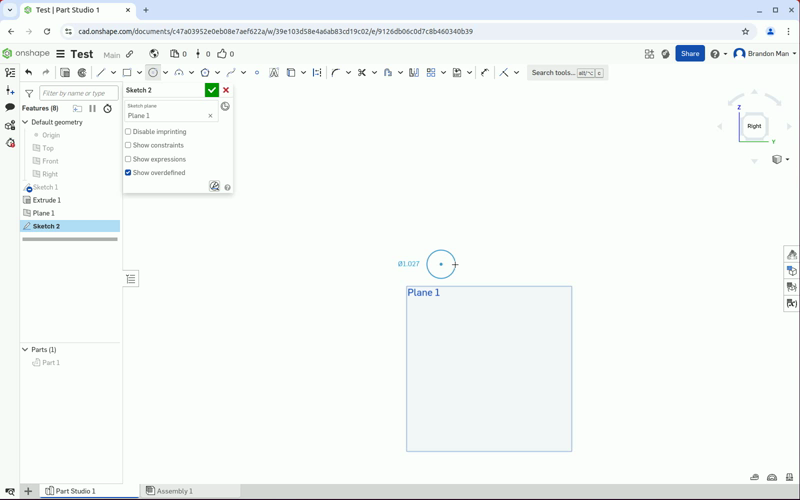
scroll(6)
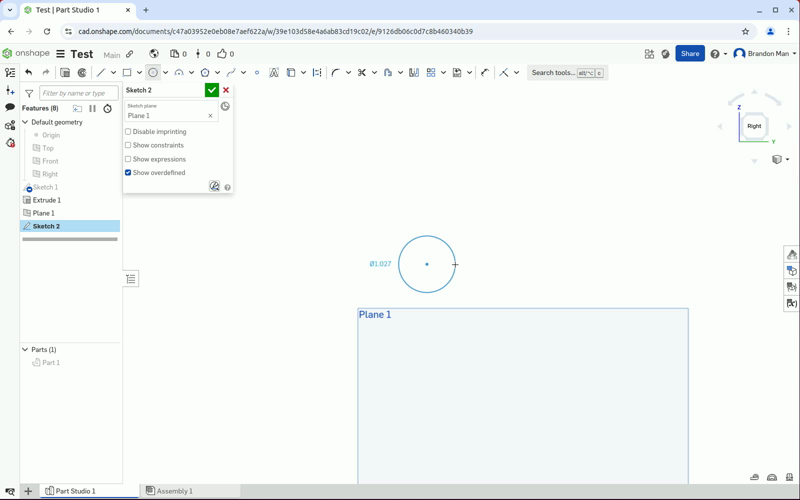
click(455, 264)
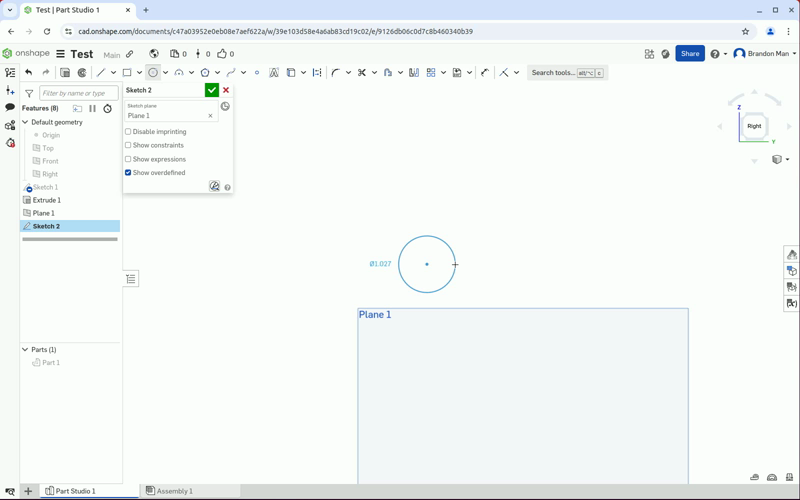
scroll(-6)
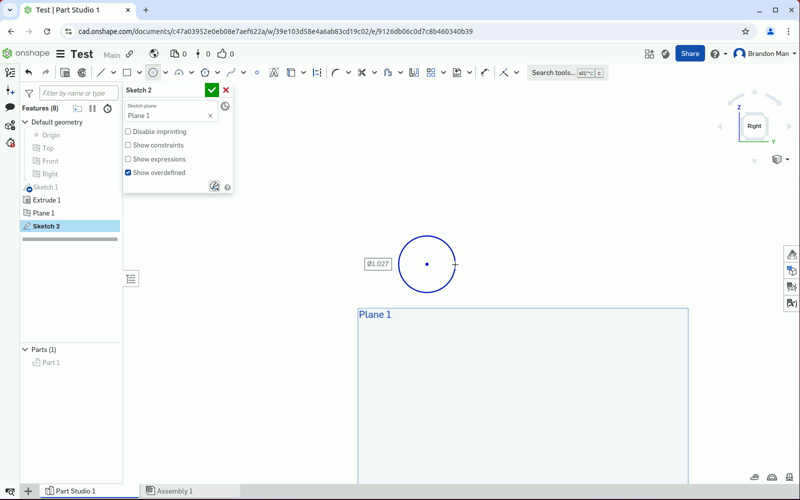
scroll(-6)
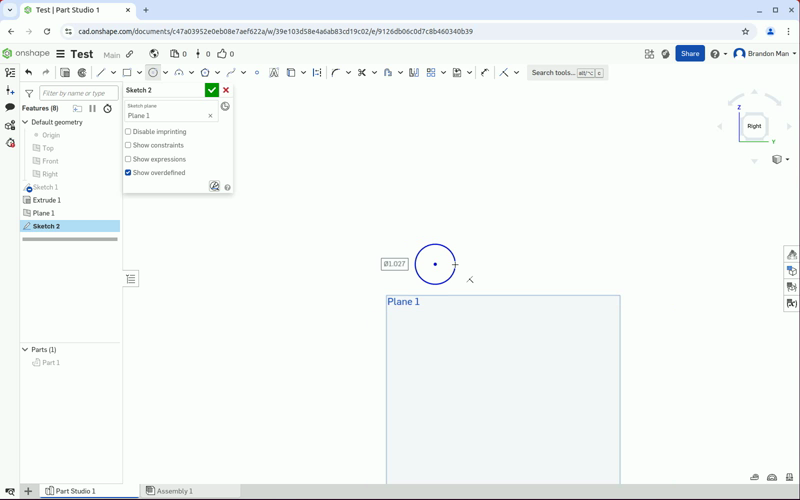
scroll(-6)
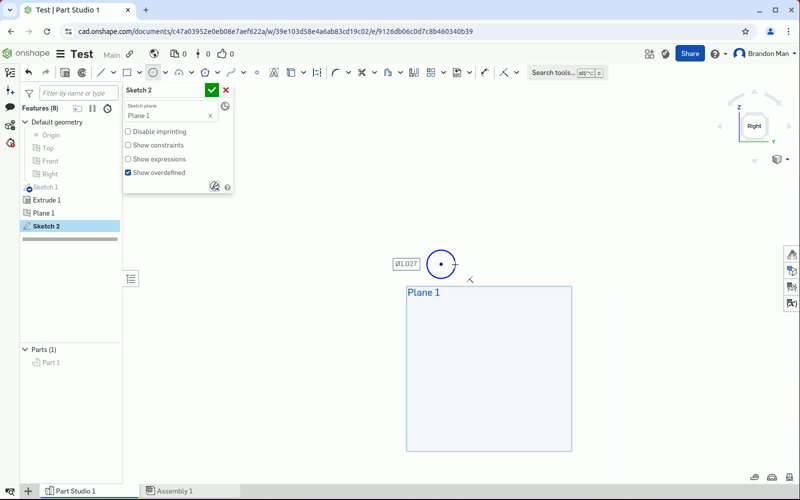
scroll(-6)
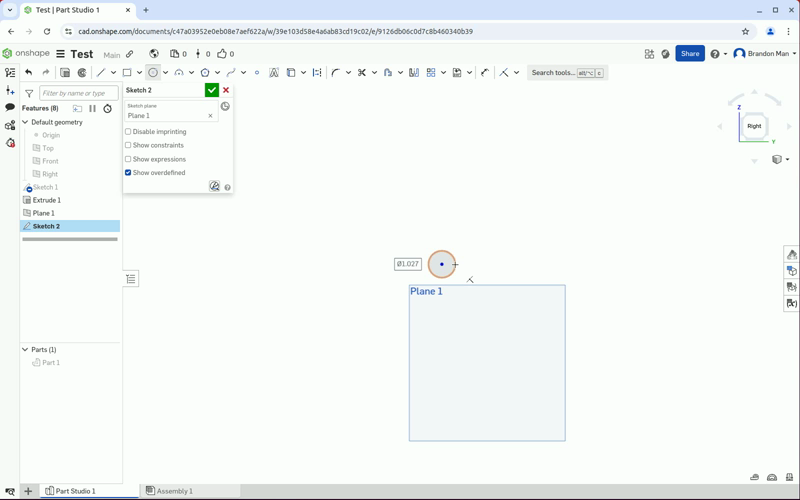
scroll(-6)
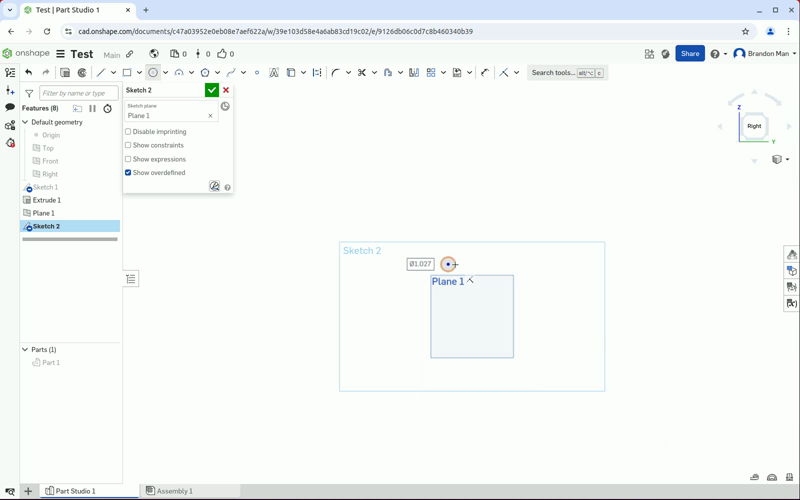
scroll(-6)
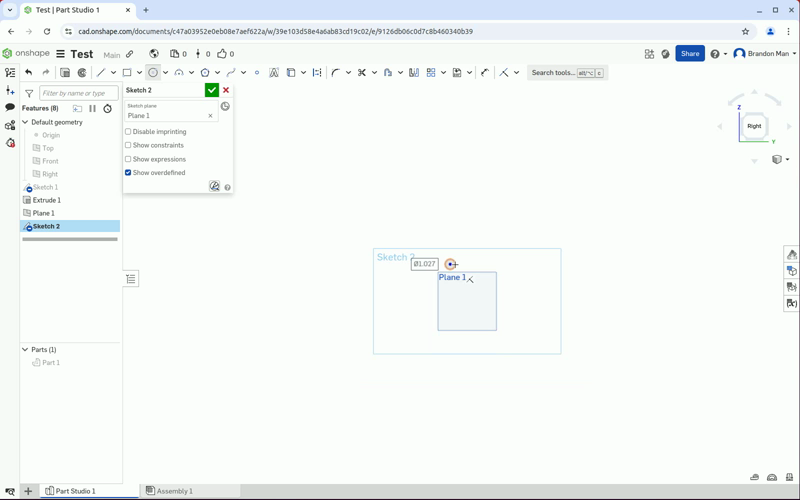
scroll(-6)
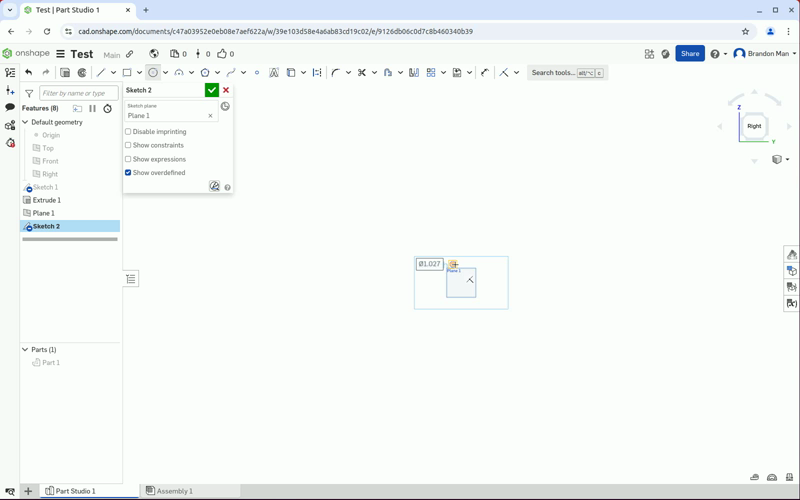
key(esc)
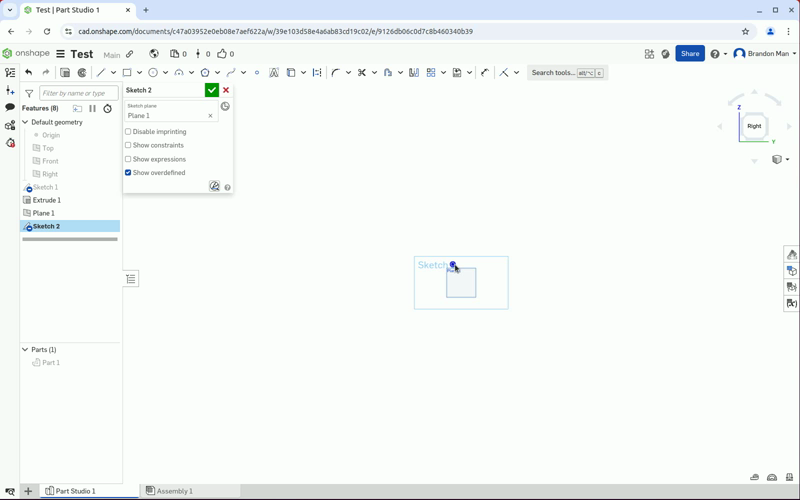
mouse_move(454, 264)
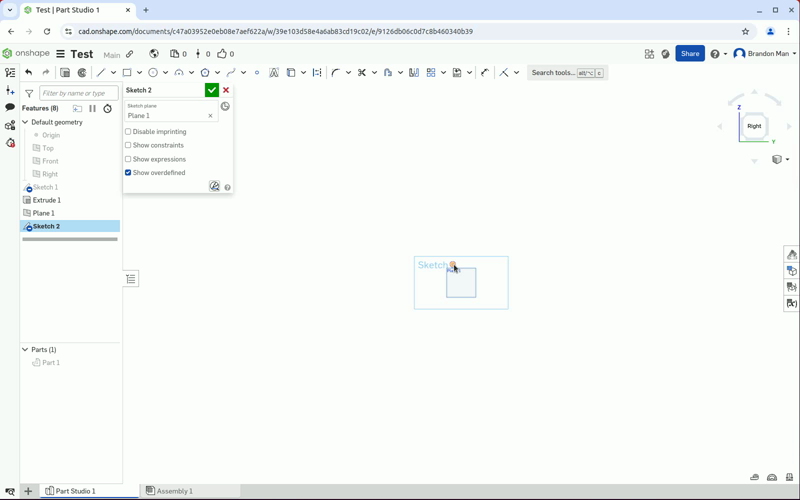
scroll(6)
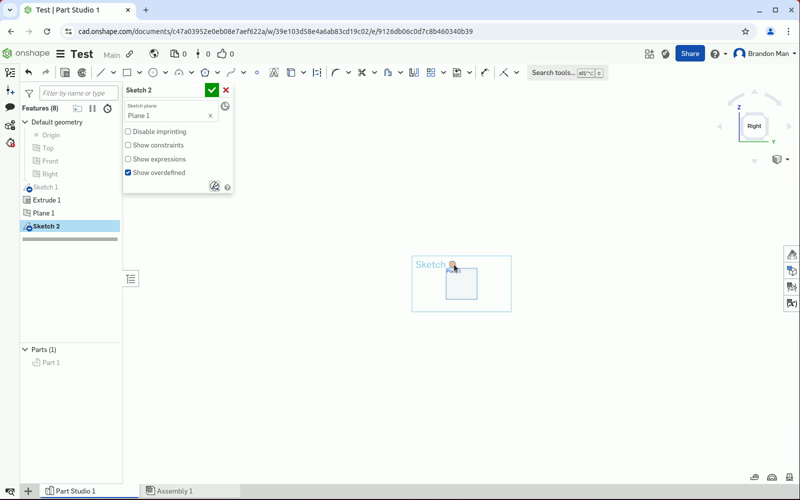
scroll(6)
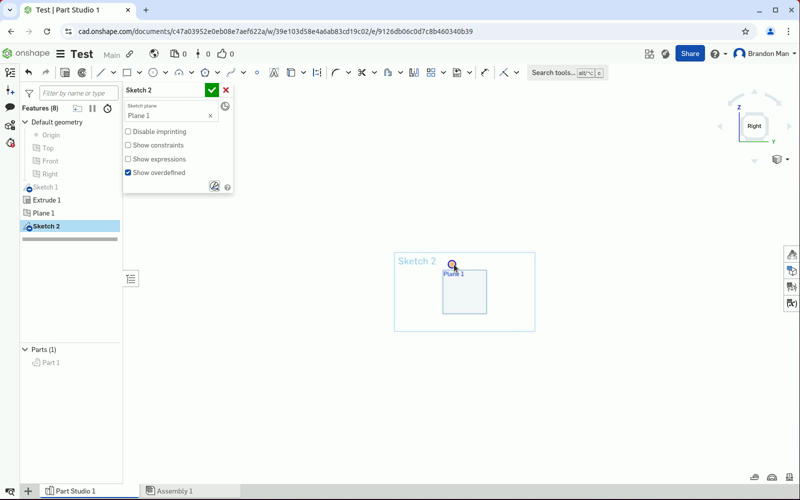
scroll(6)
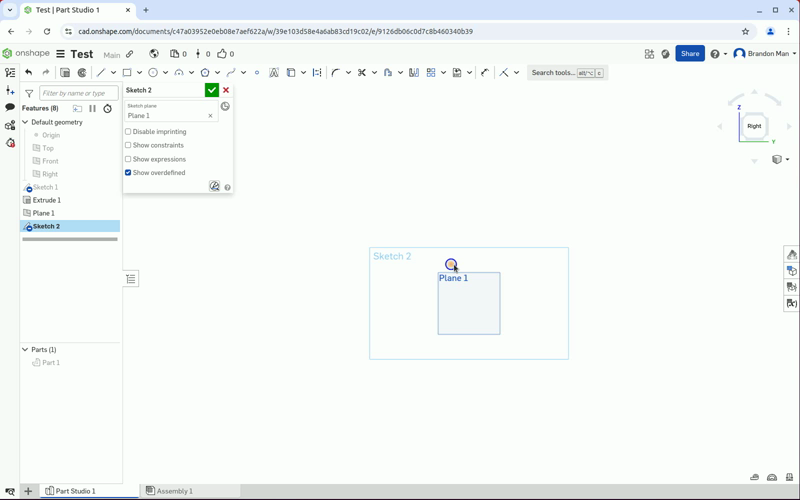
scroll(6)
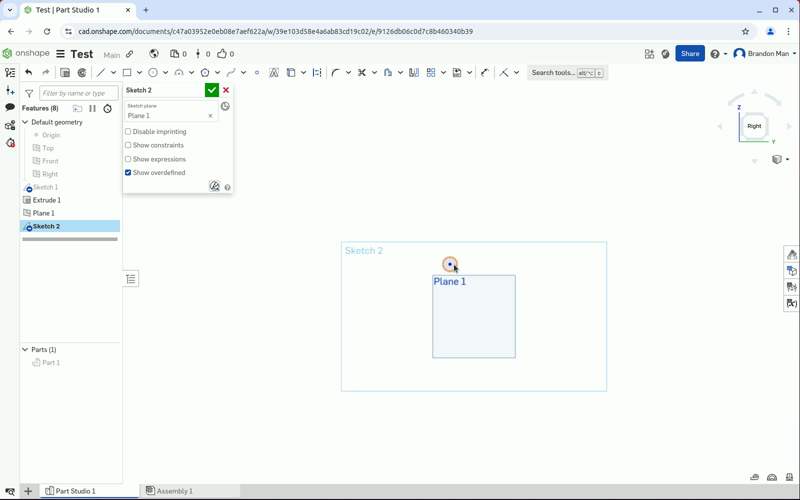
scroll(6)
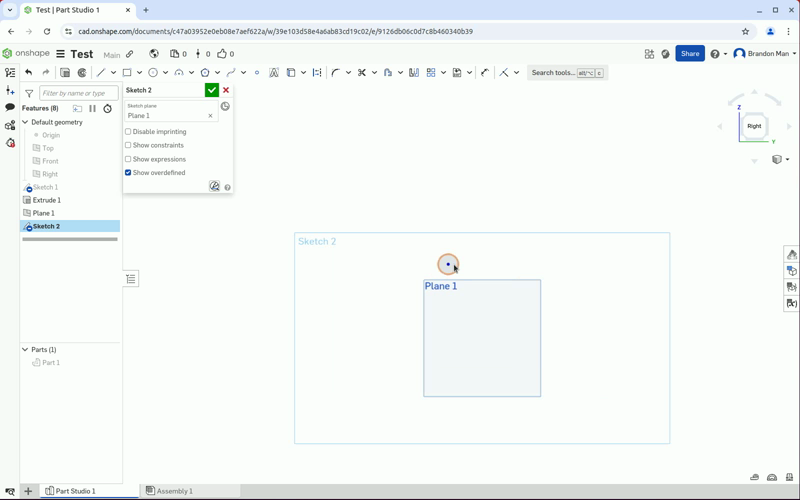
scroll(6)
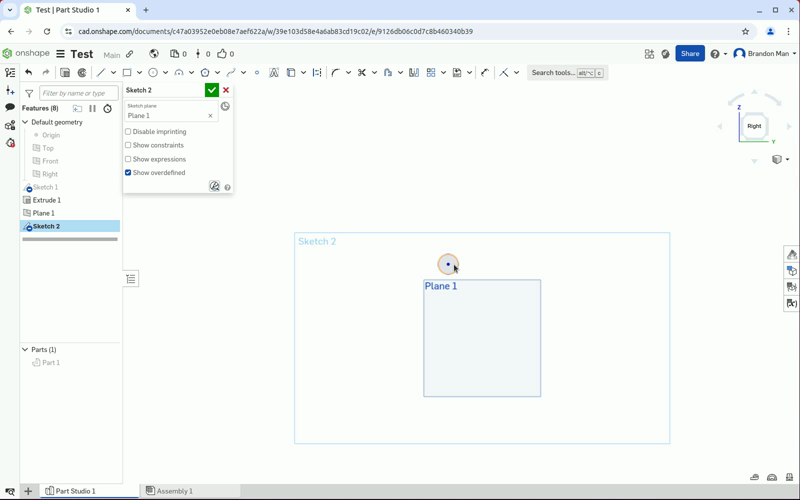
scroll(6)
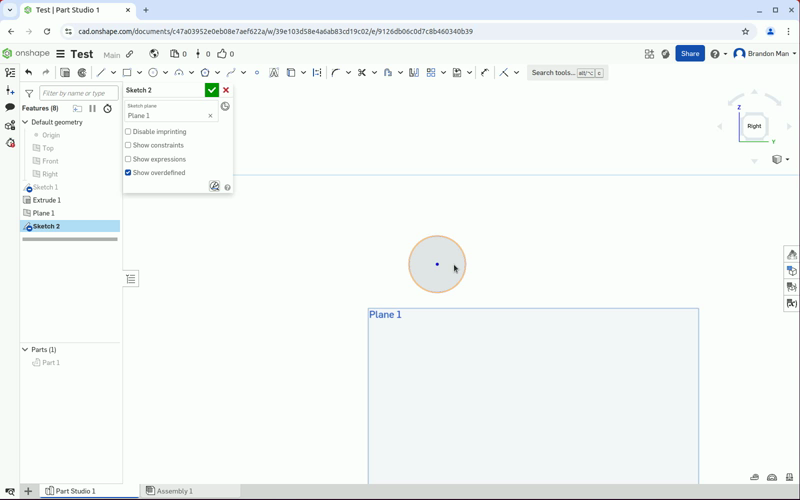
click(454, 264)
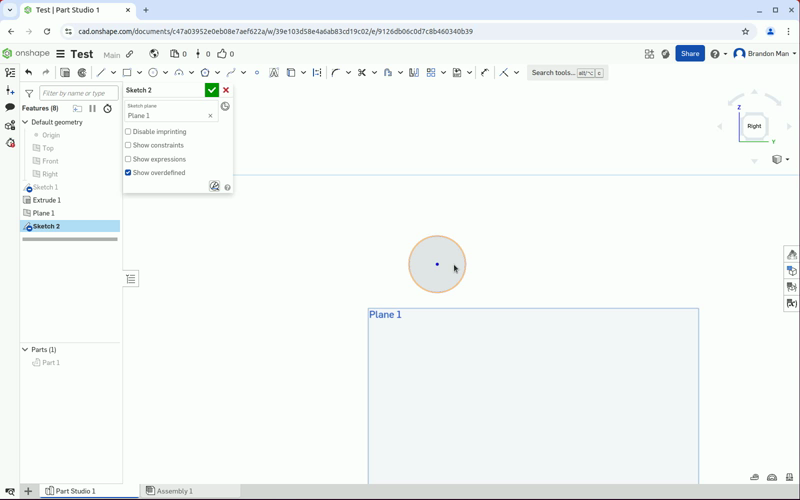
scroll(-6)
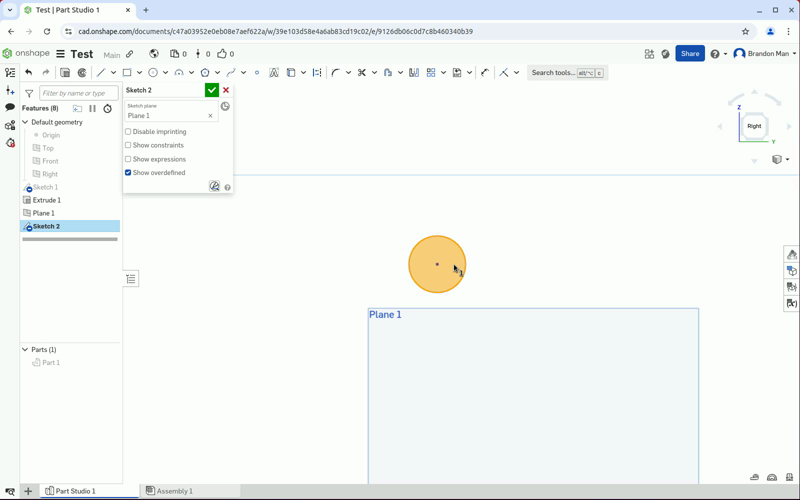
scroll(-6)
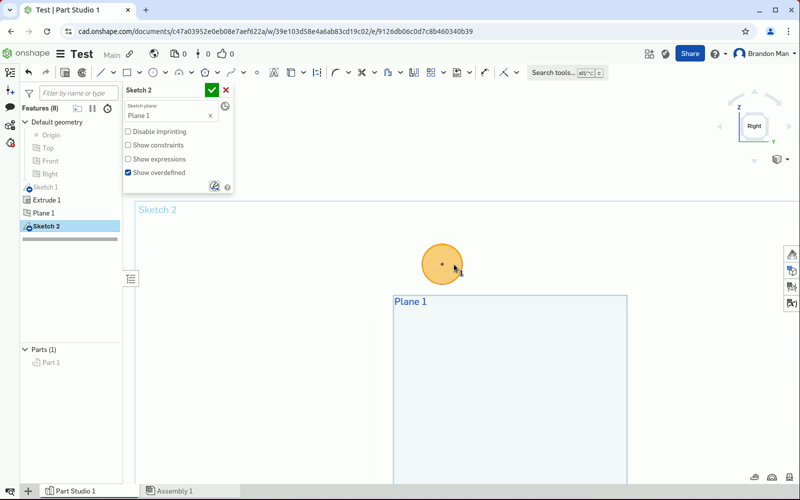
scroll(-6)
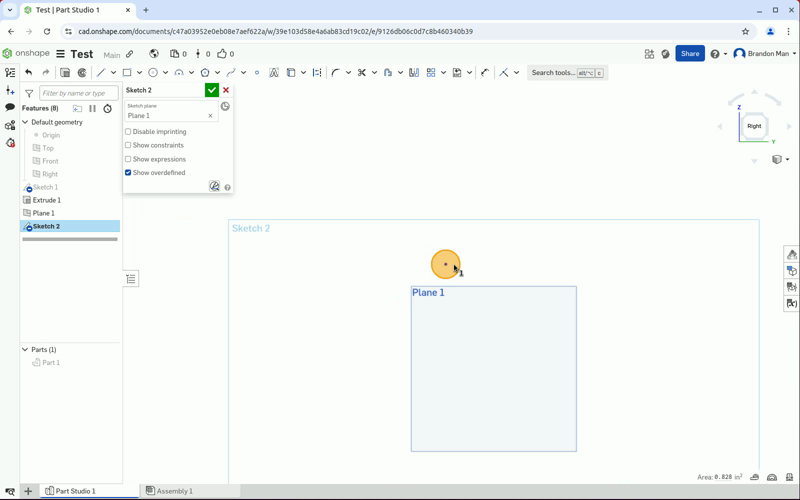
scroll(-6)
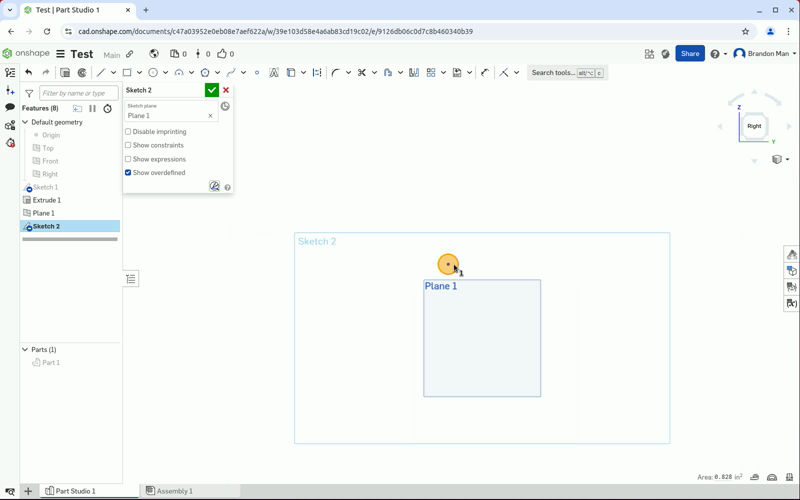
scroll(-6)
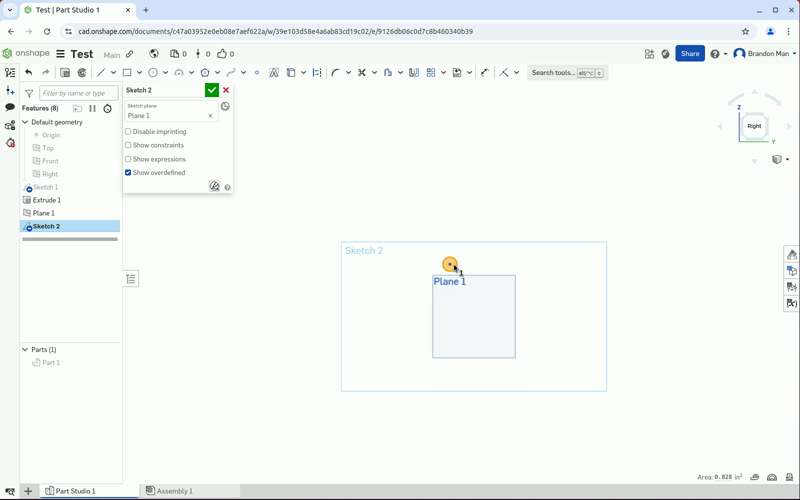
scroll(-6)
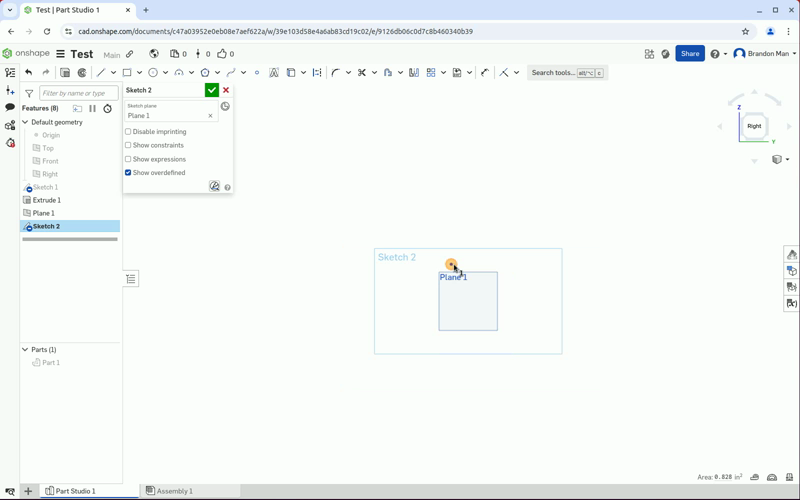
scroll(-6)
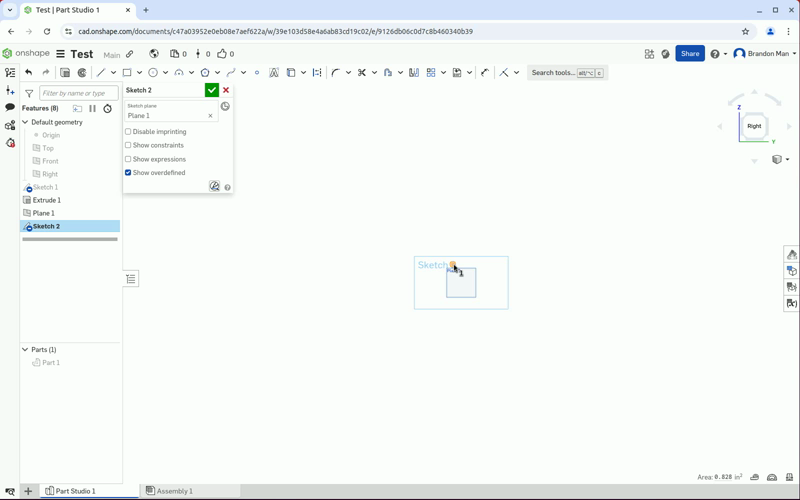
mouse_move(73, 352)
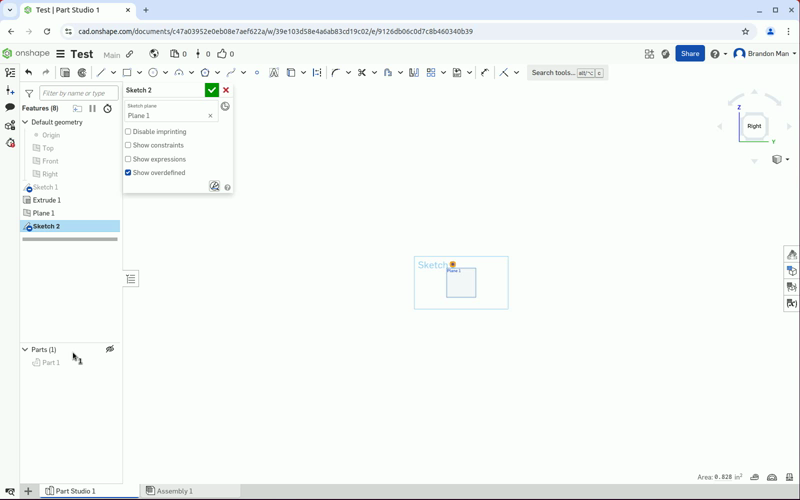
key(shift+y)
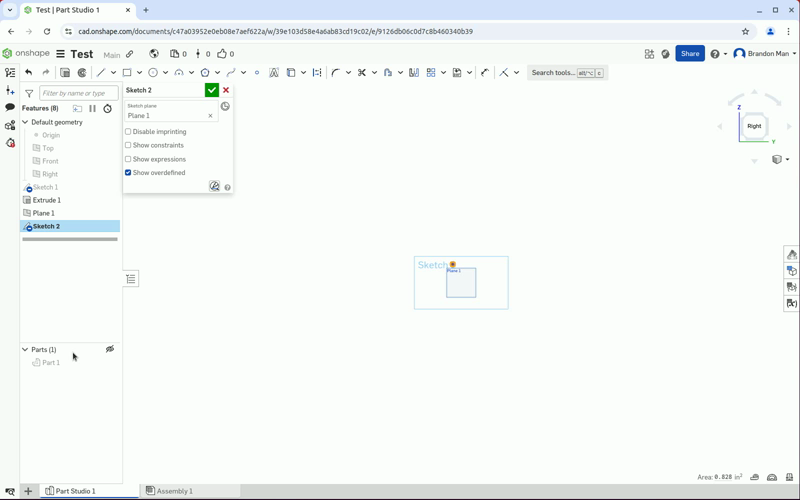
key(shift+e)
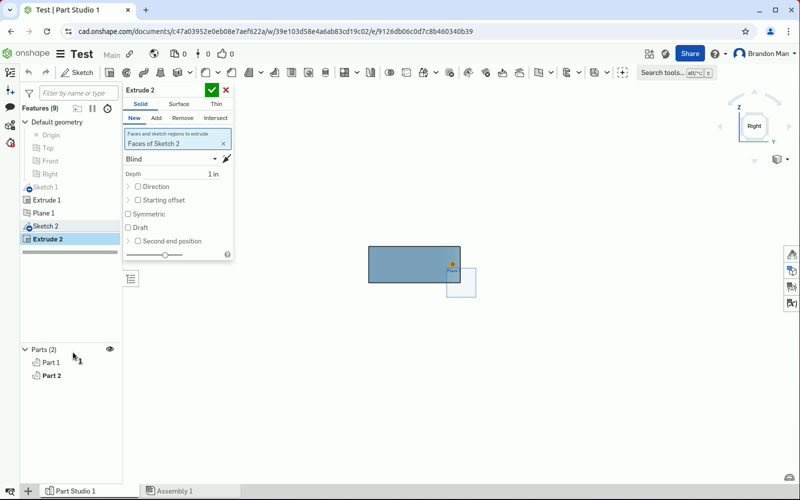
mouse_move(143, 106)
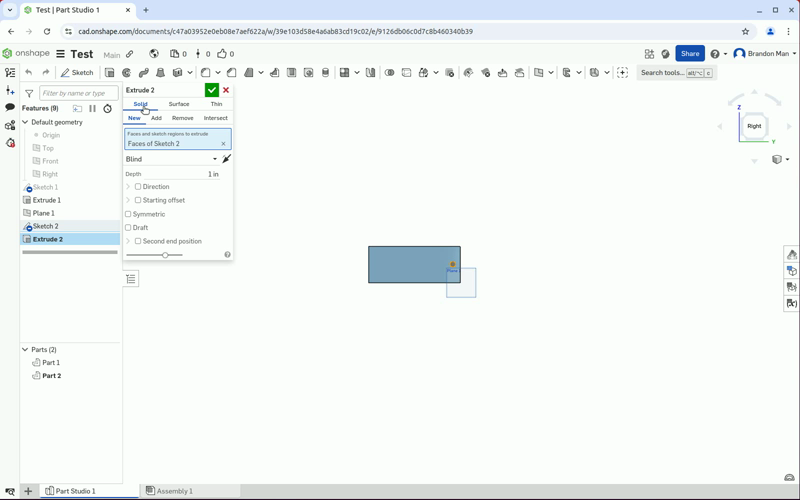
click(143, 106)
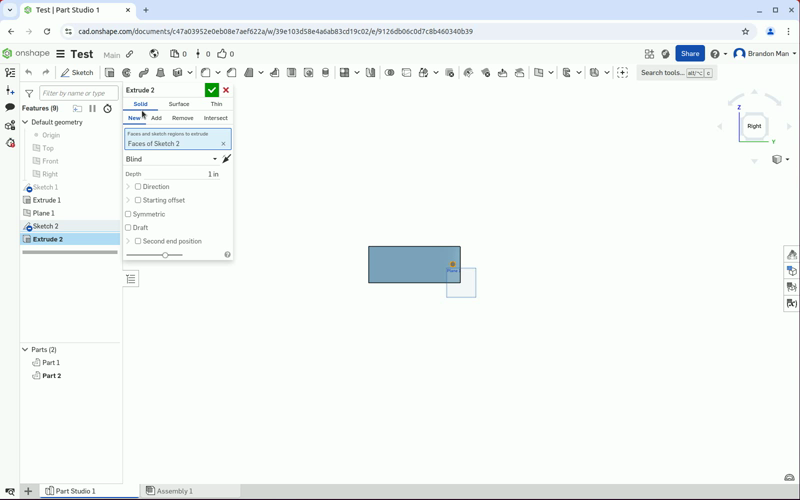
mouse_move(137, 120)
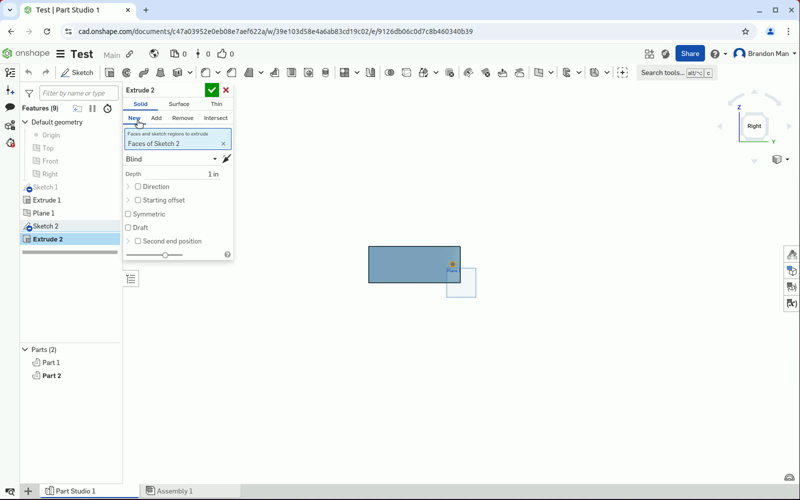
click(137, 120)
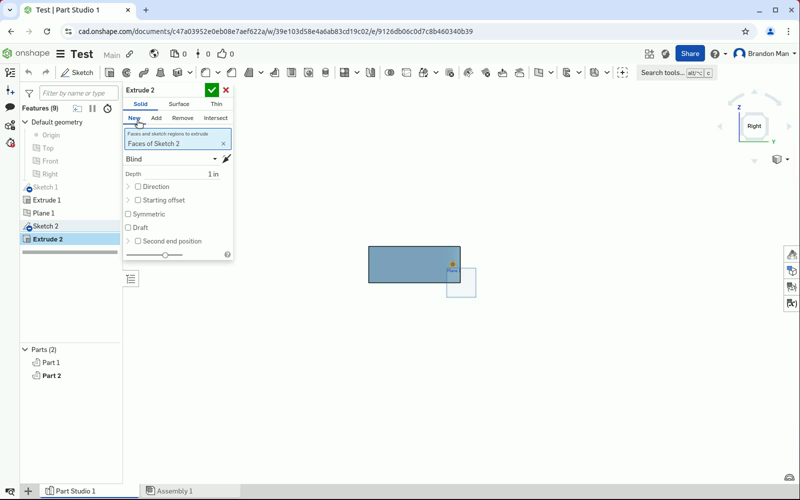
key(tab, 4)
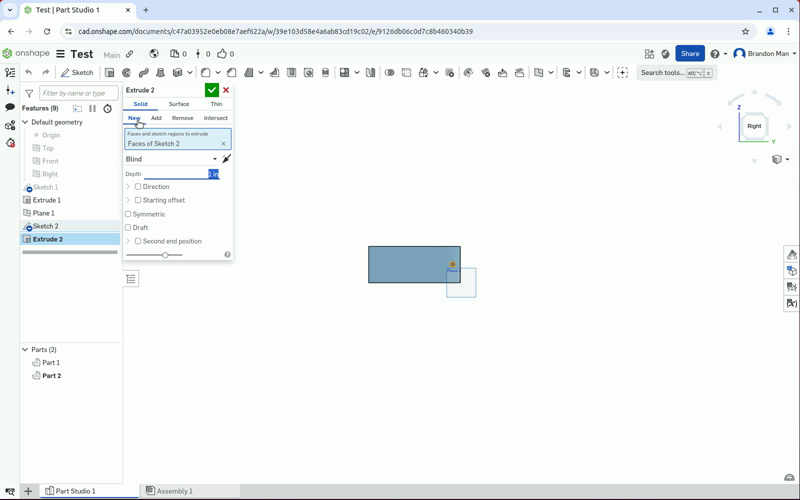
text(0.481)
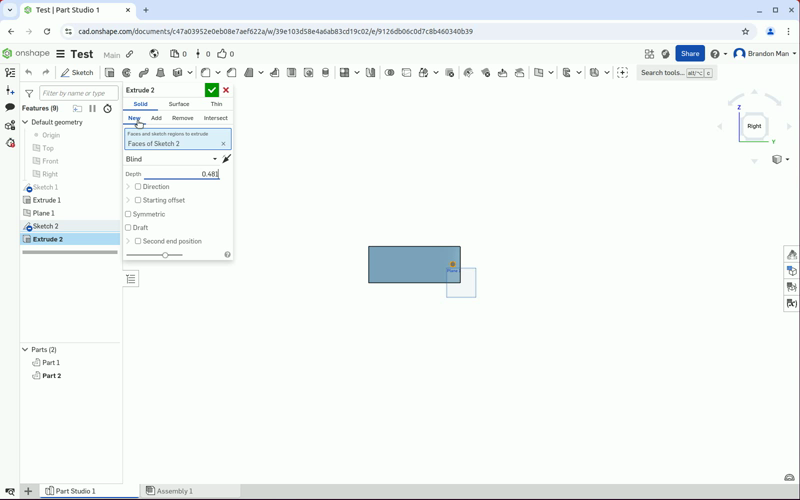
key(enter)
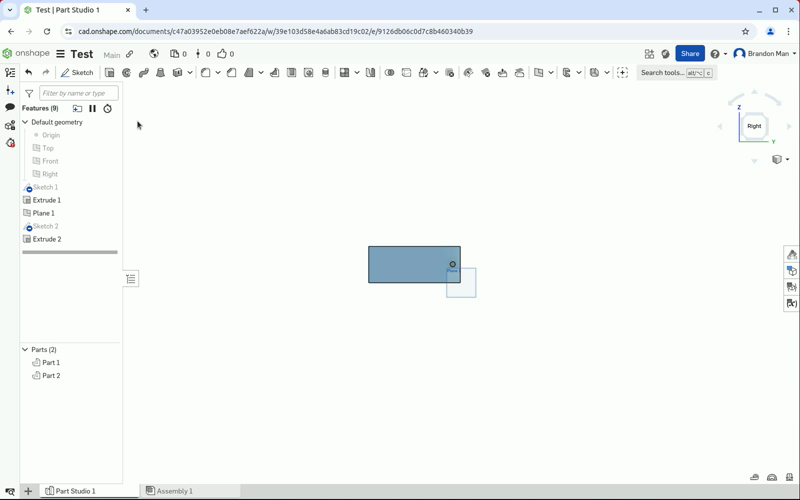
key(shift+h)
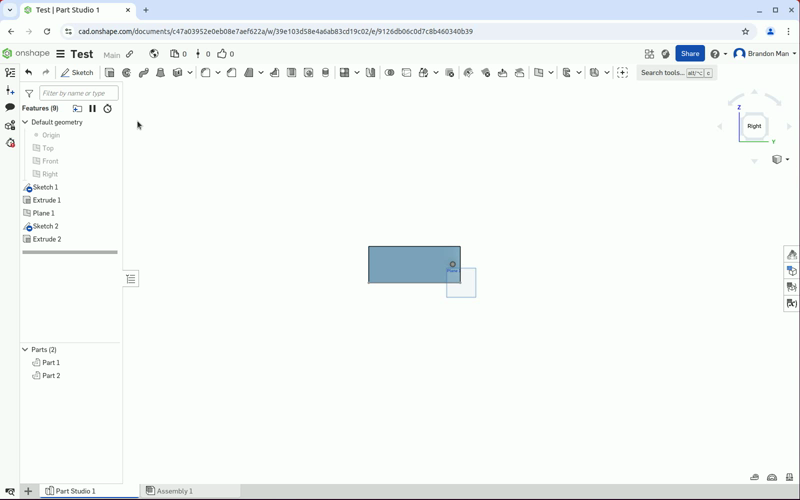
key(shift+h)
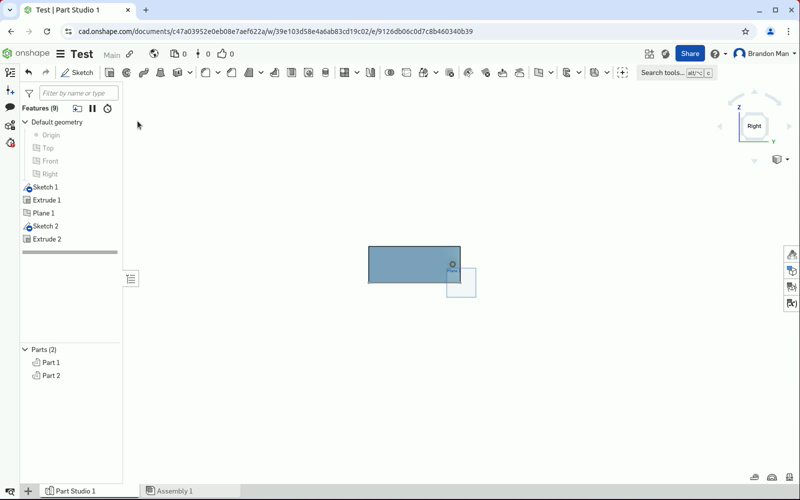
key(shift+7)
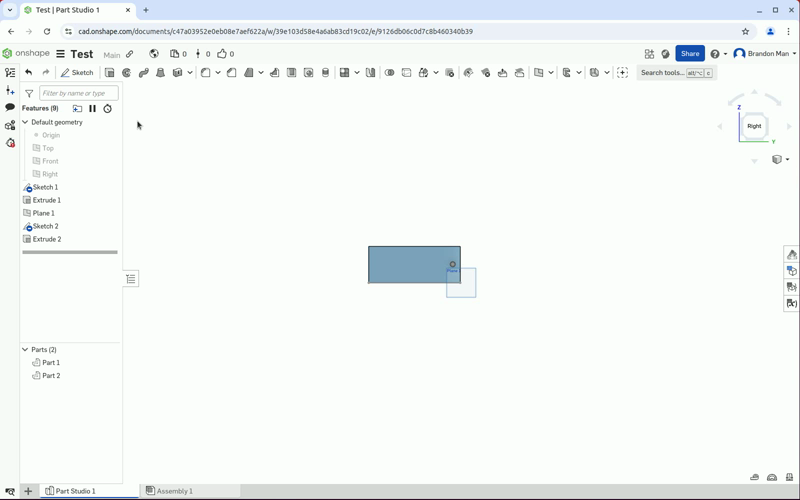
key(right, 2)
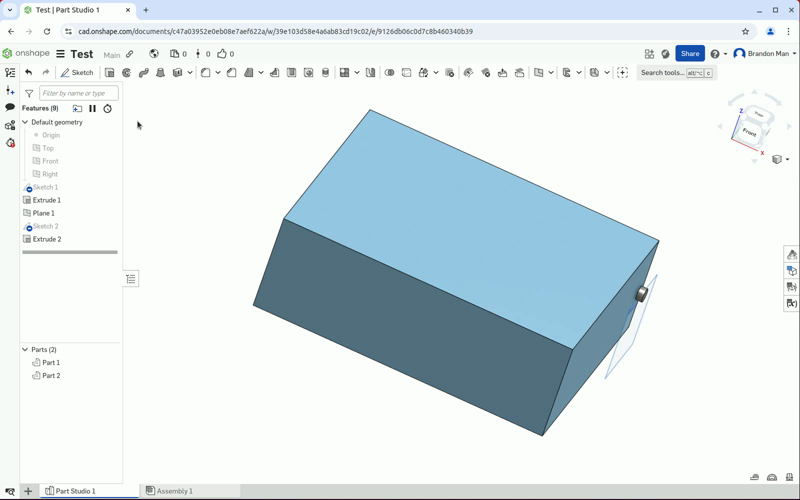
key(down, 2)
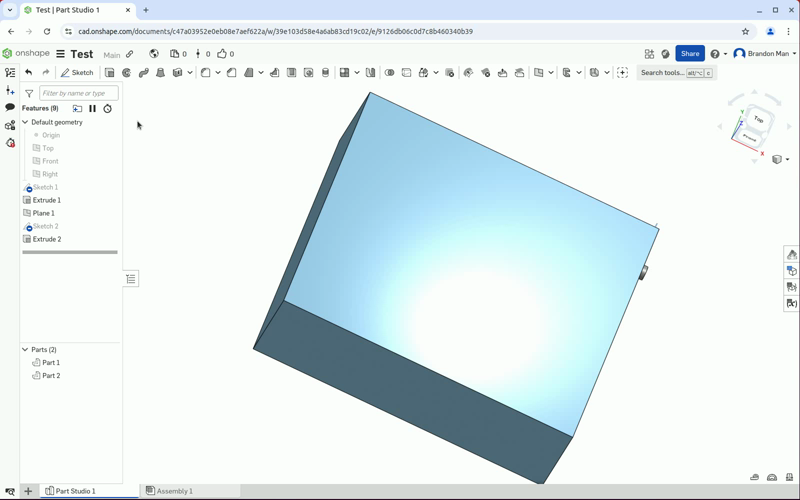
key(up, 2)
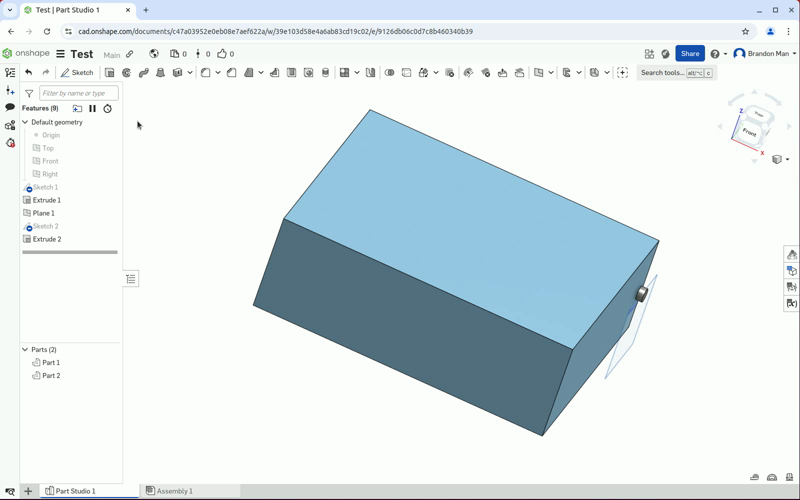
key(left, 2)
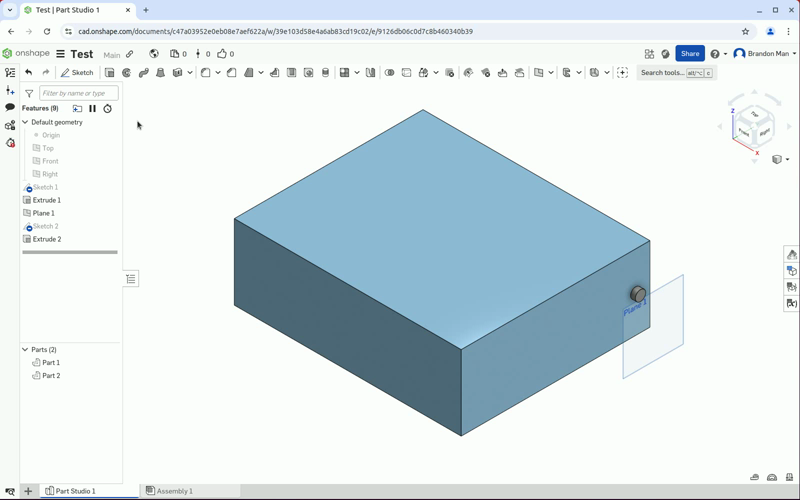
mouse_move(73, 189)
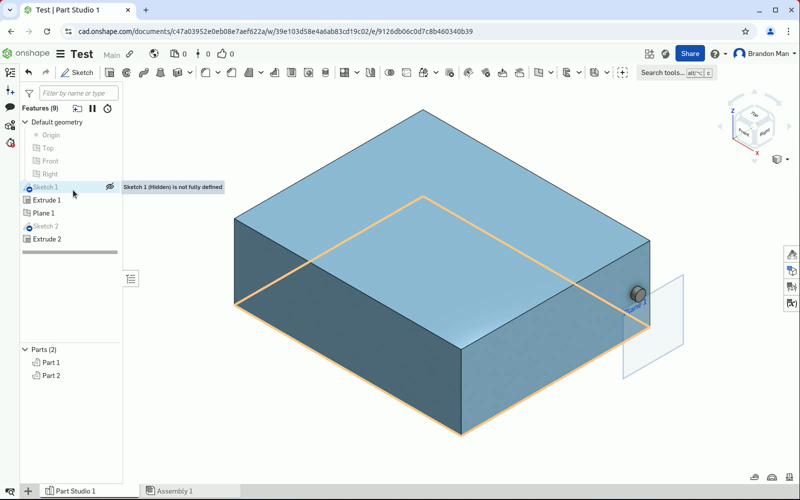
click(73, 189)